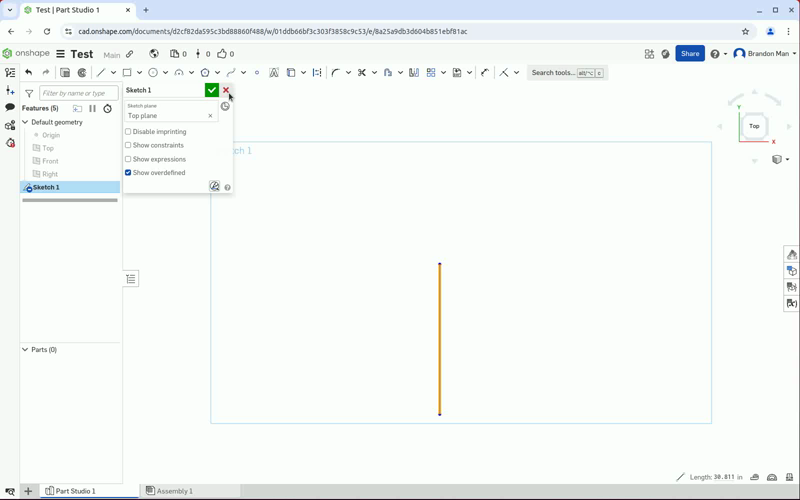
key(shift+h)
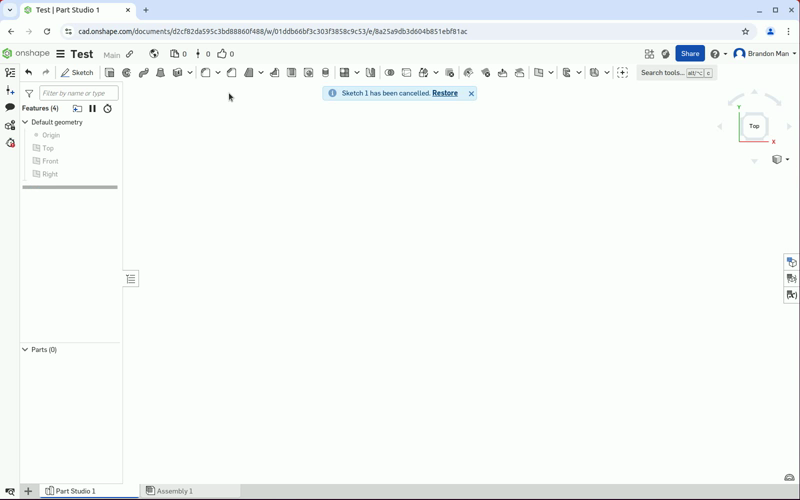
mouse_move(73, 352)
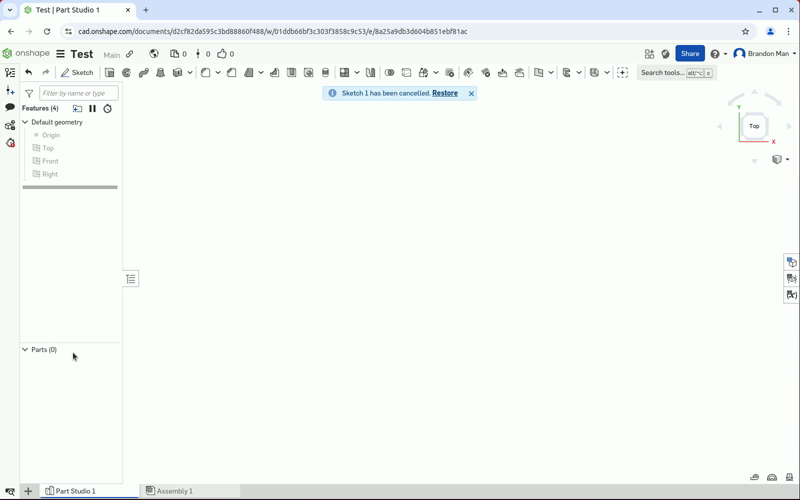
key(y)
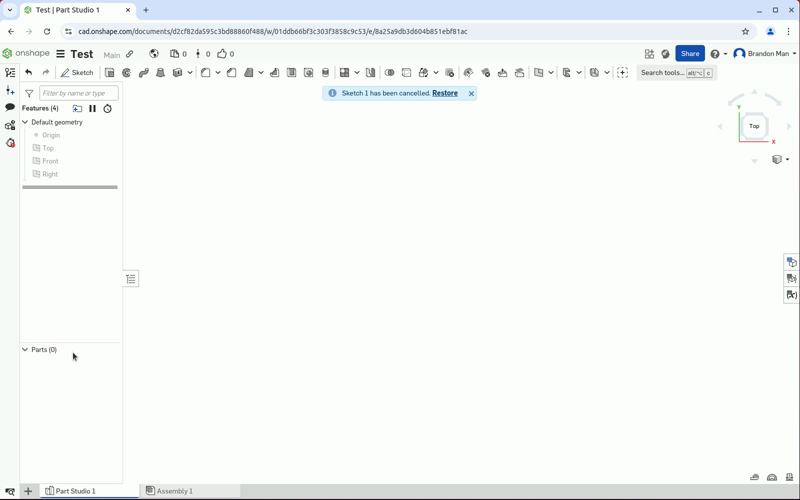
key(shift+p)
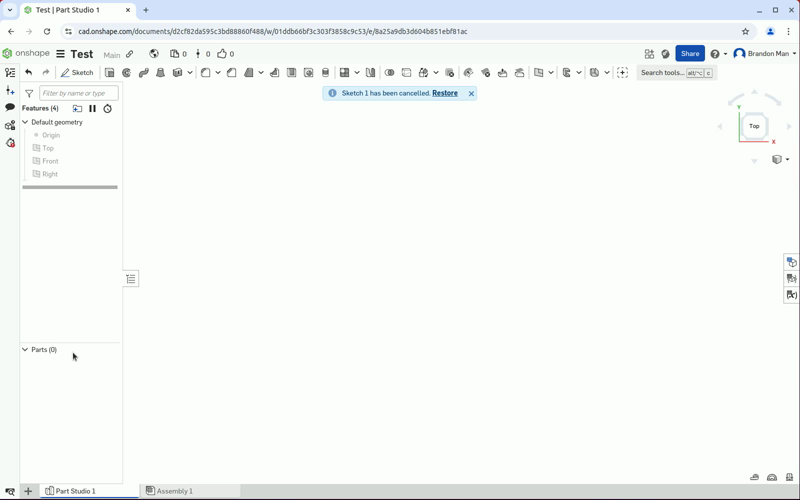
key(space)
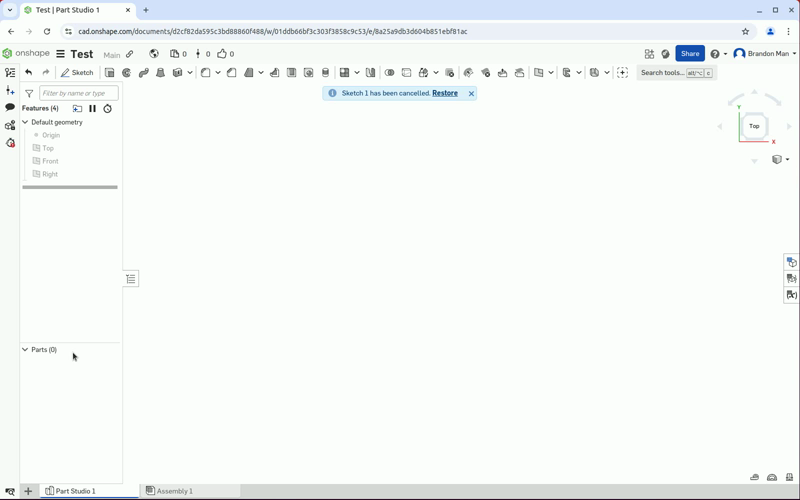
key_down(shift)
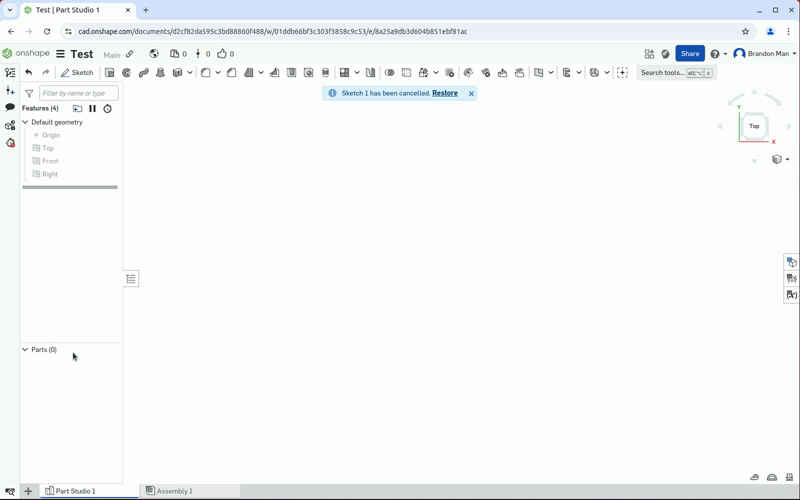
key(up)
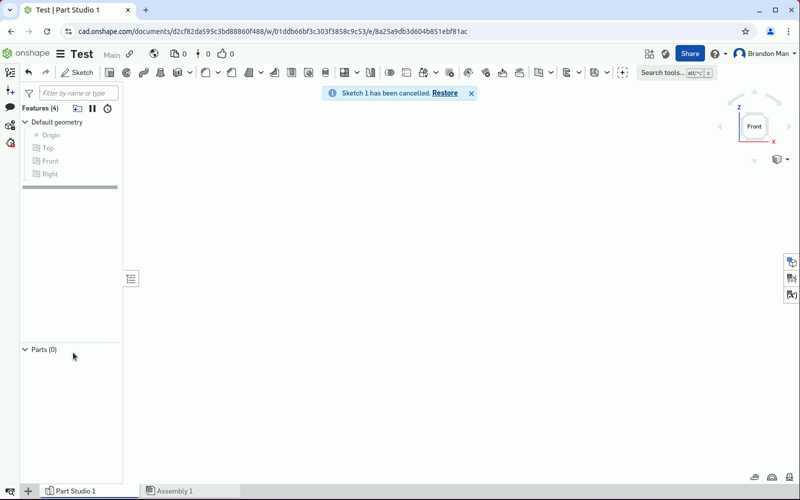
key_up(shift)
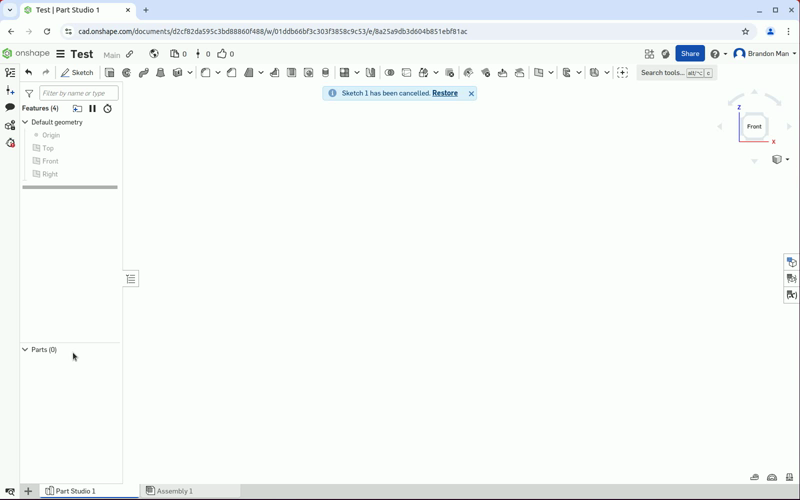
mouse_move(73, 352)
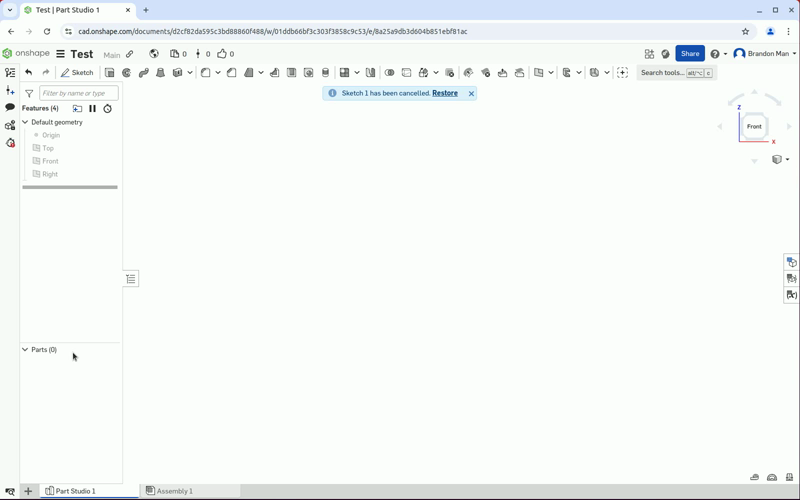
key(shift+y)
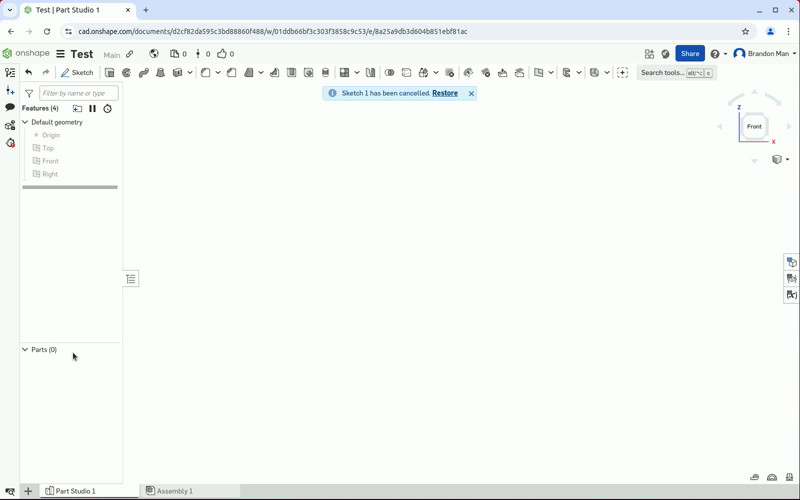
key(shift+s)
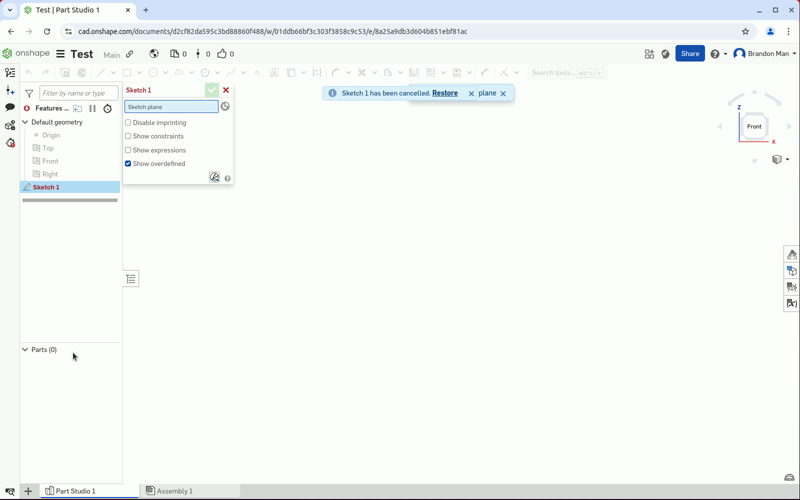
mouse_move(73, 163)
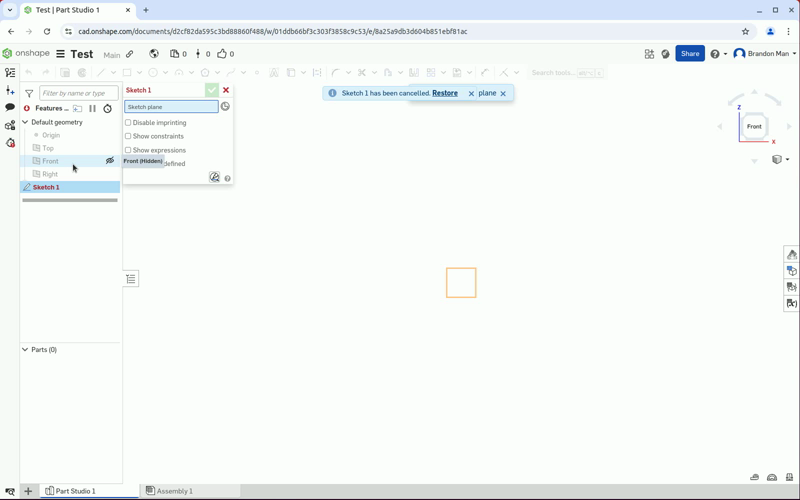
click(73, 163)
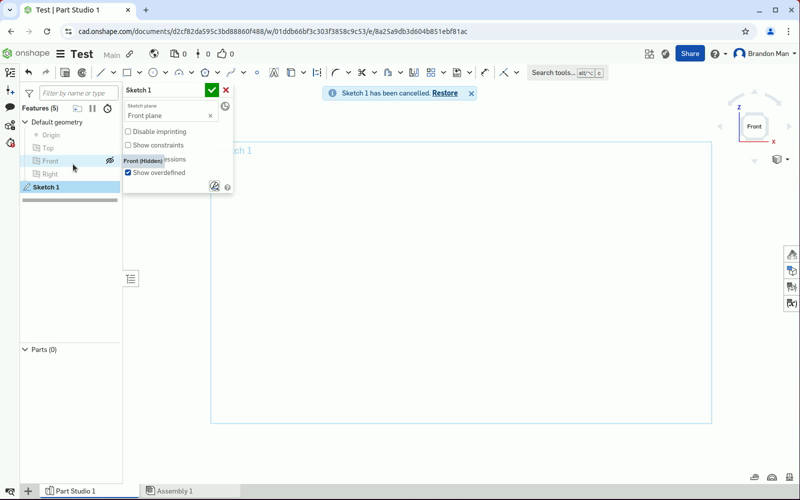
mouse_move(73, 352)
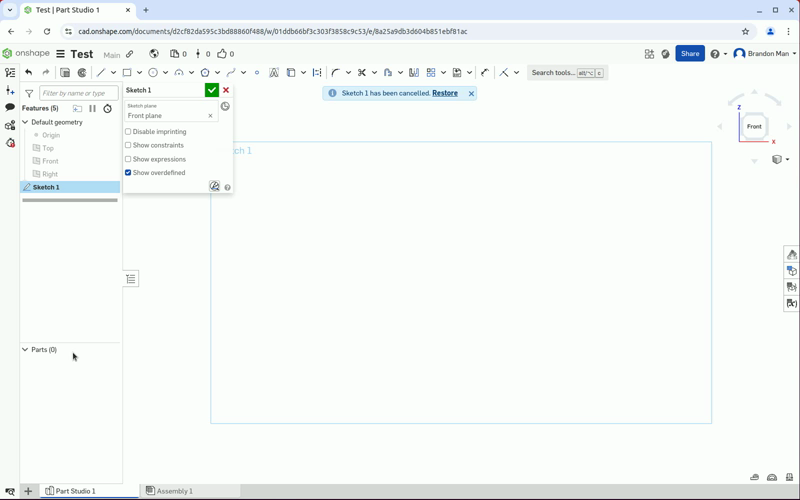
key(y)
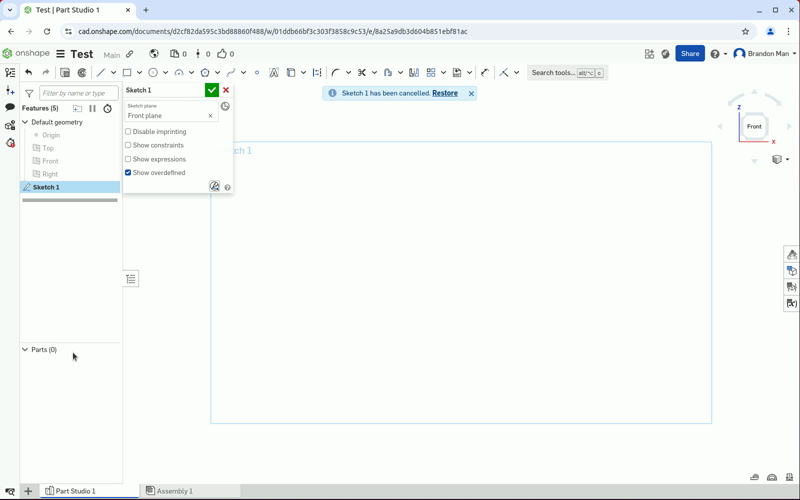
key(l)
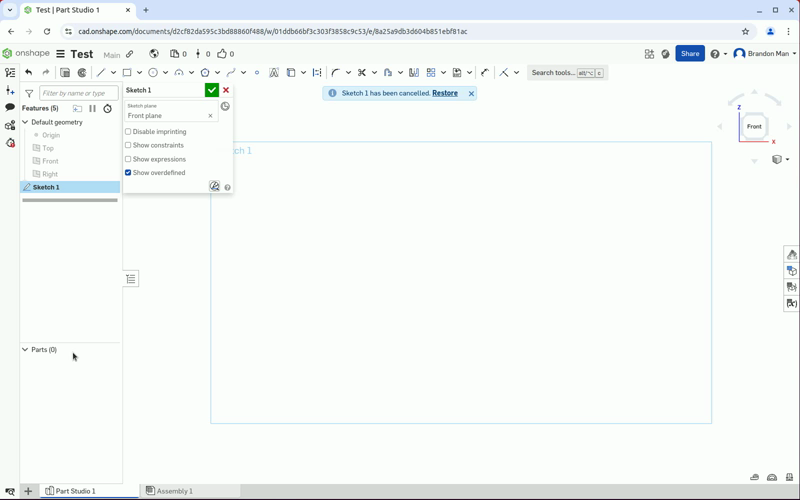
key_down(shift)
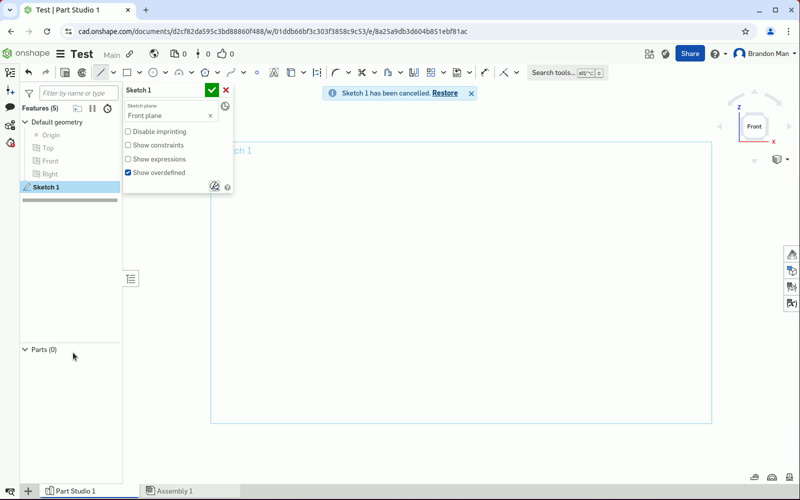
mouse_move(386, 333)
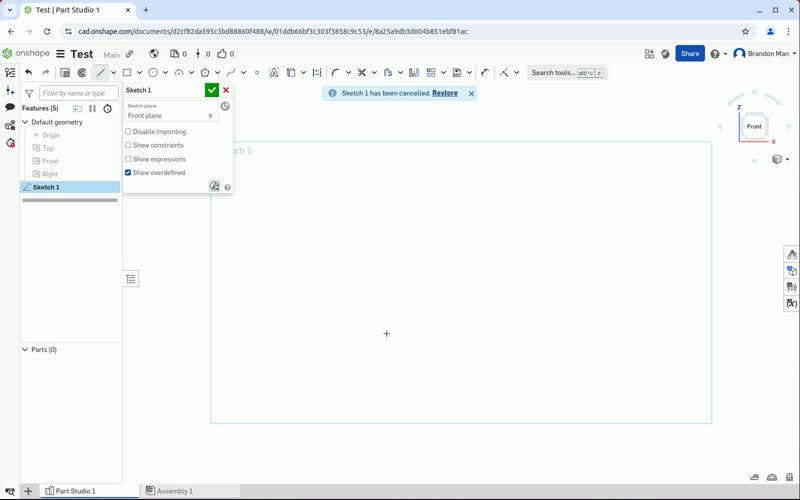
click(386, 333)
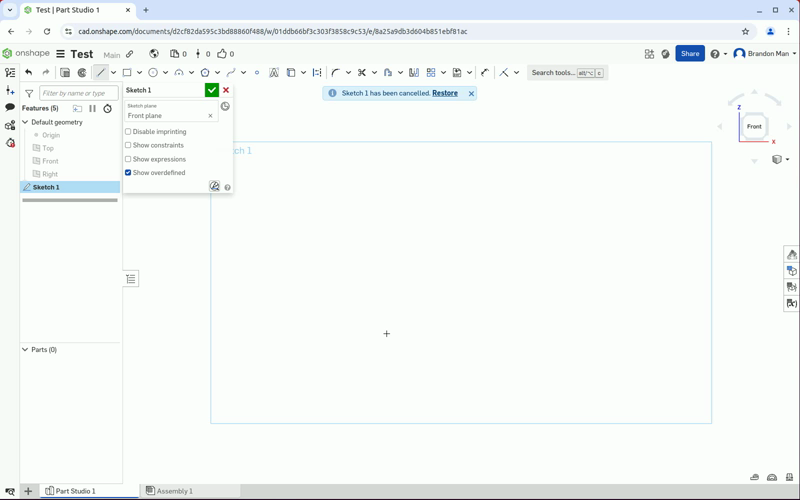
key_up(shift)
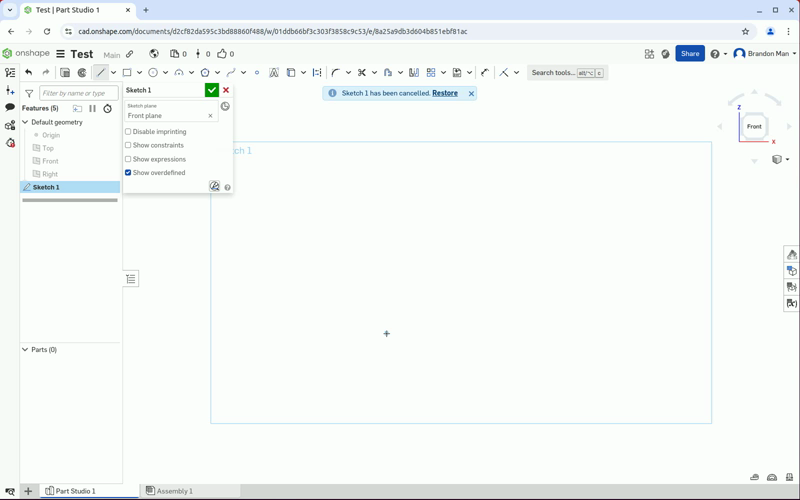
key_down(shift)
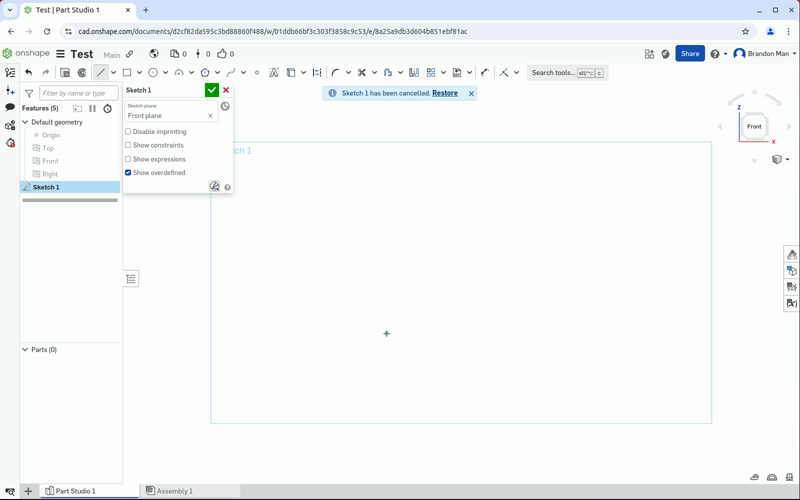
mouse_move(534, 333)
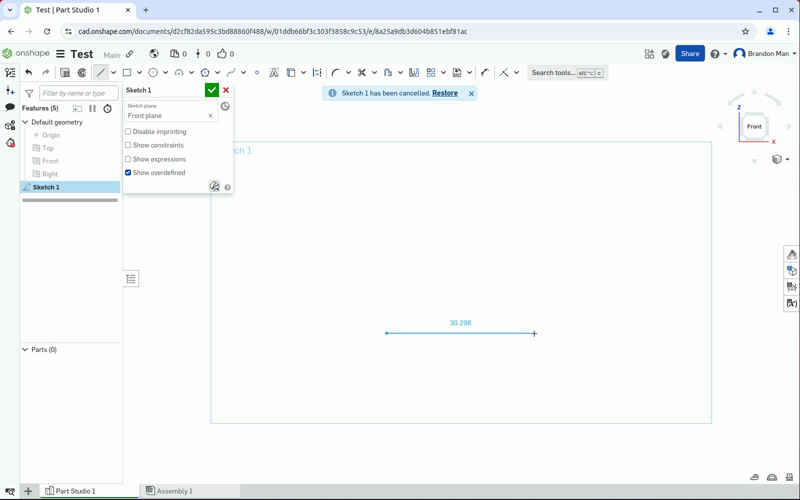
click(534, 333)
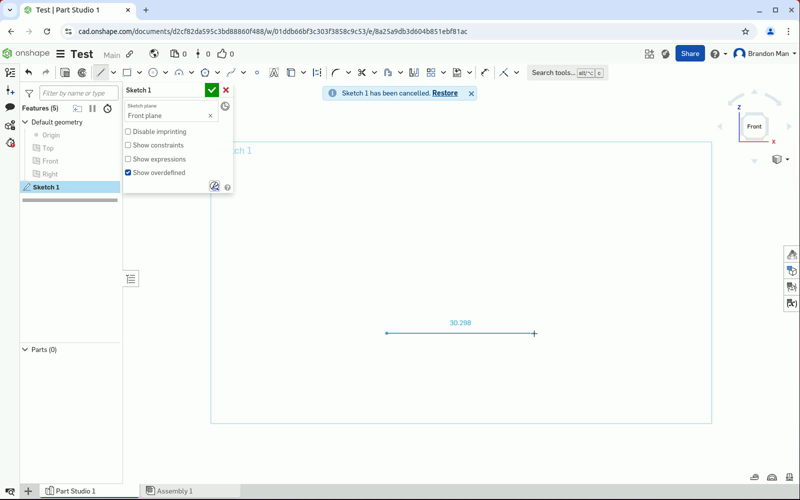
key_up(shift)
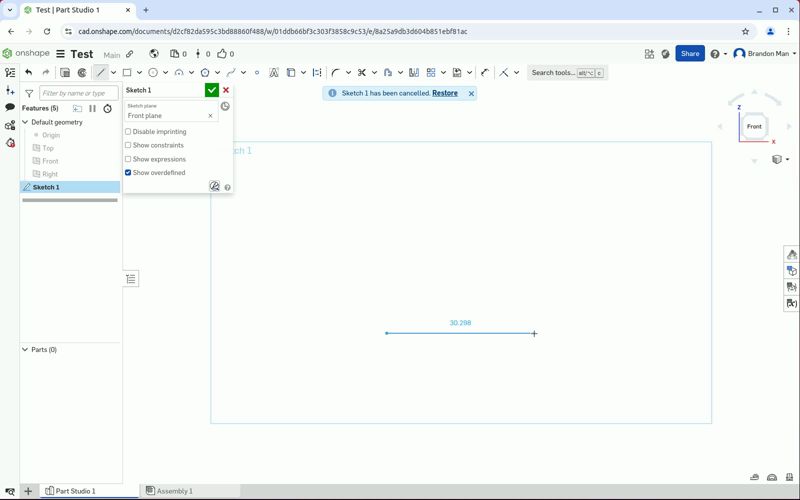
key_down(shift)
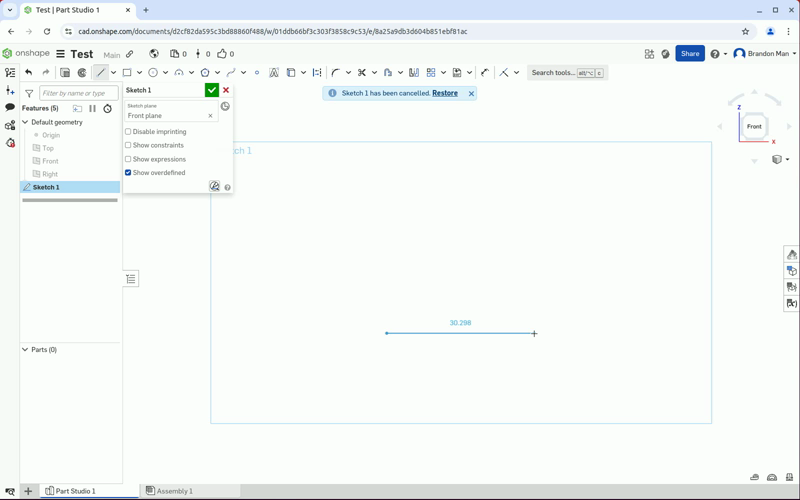
mouse_move(534, 234)
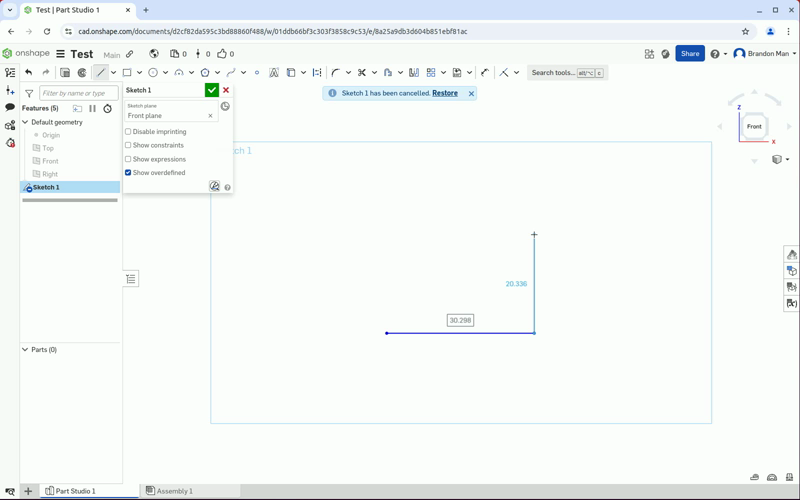
click(534, 234)
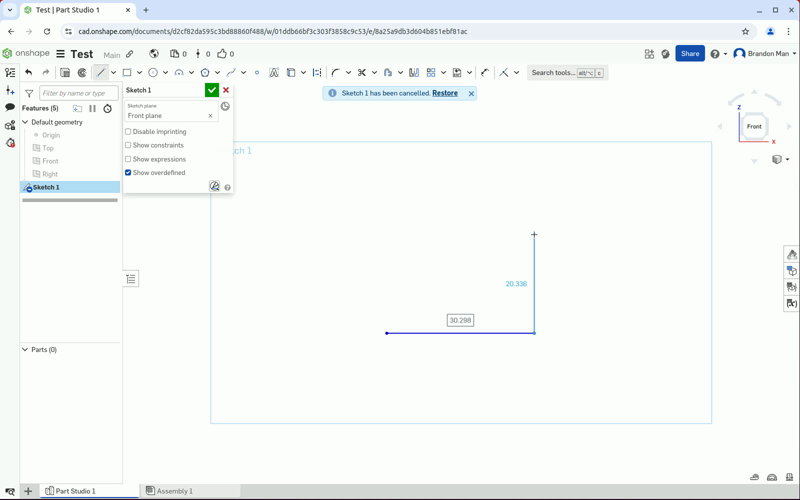
key_up(shift)
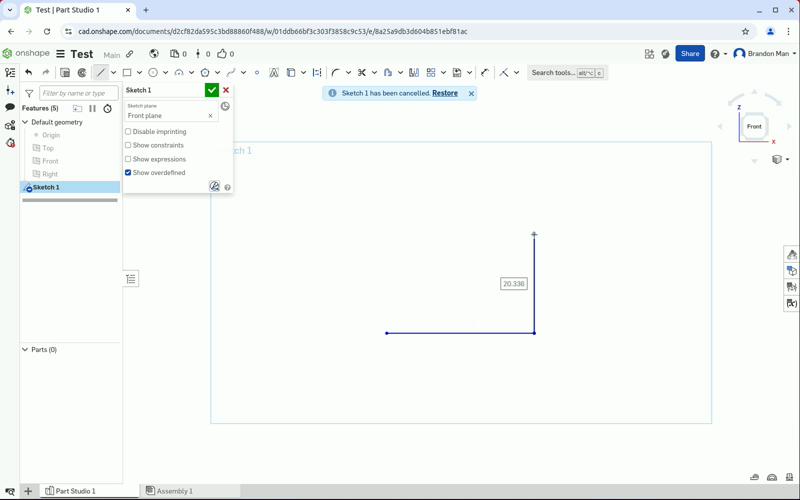
key_down(shift)
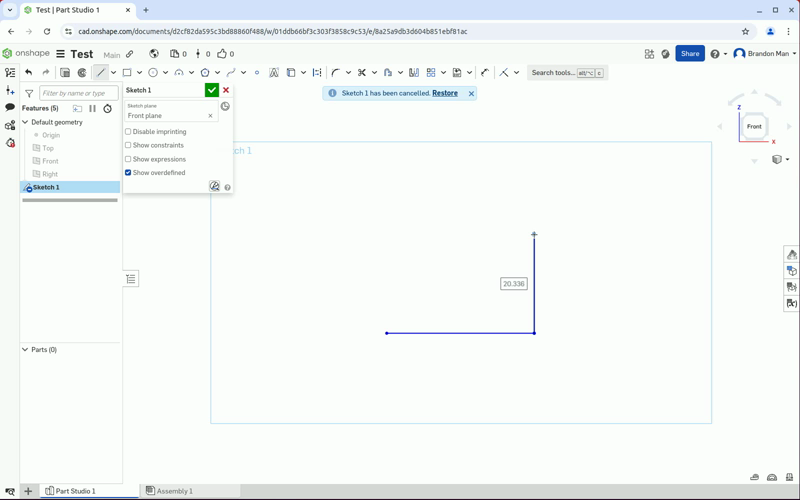
mouse_move(386, 234)
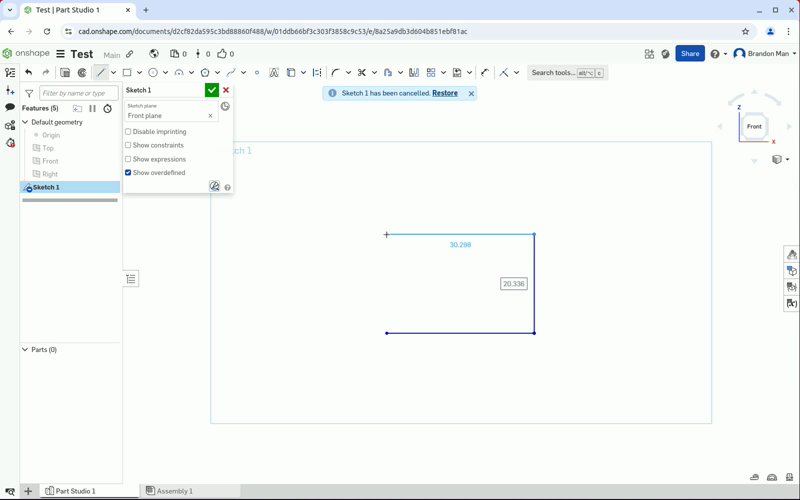
click(386, 234)
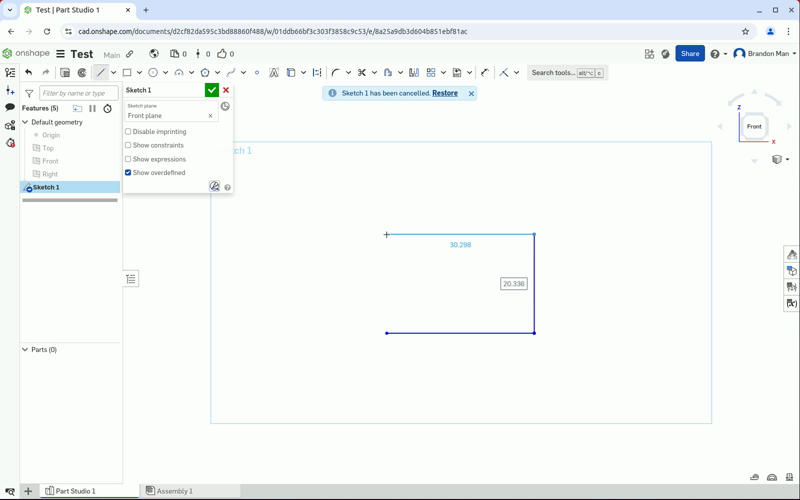
key_up(shift)
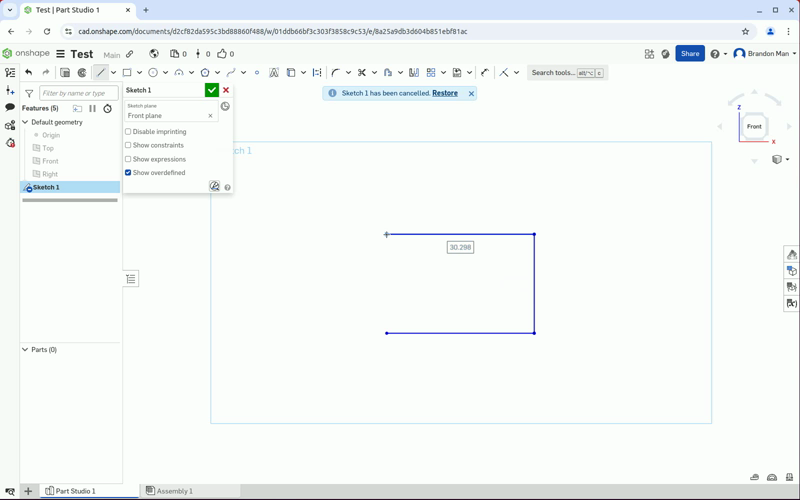
key_down(shift)
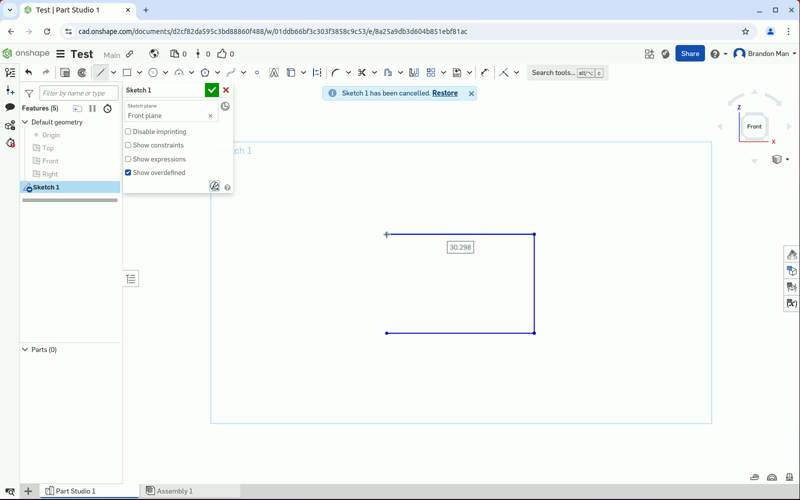
mouse_move(386, 333)
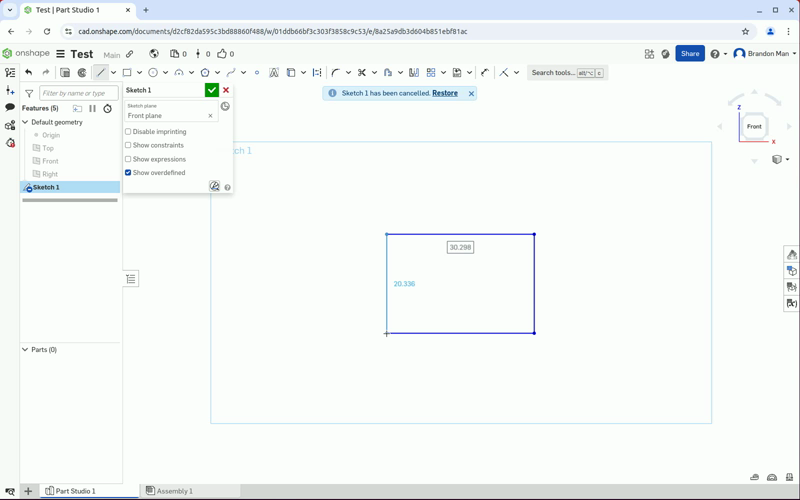
key_up(shift)
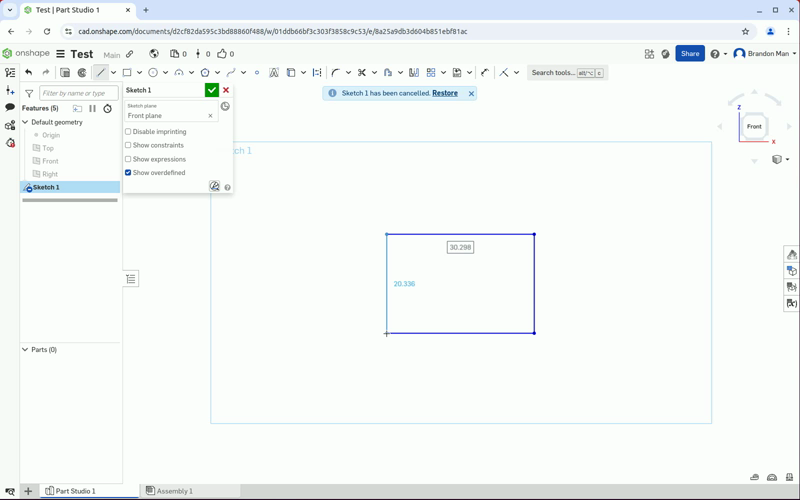
click(386, 333)
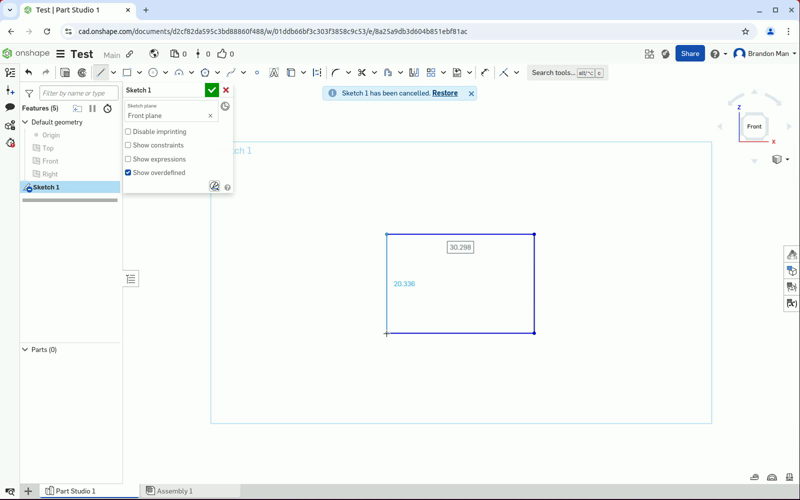
key(esc)
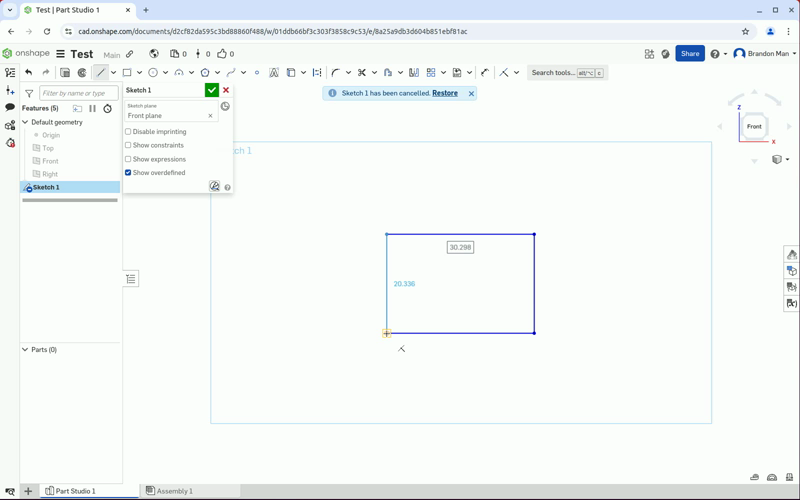
key(c)
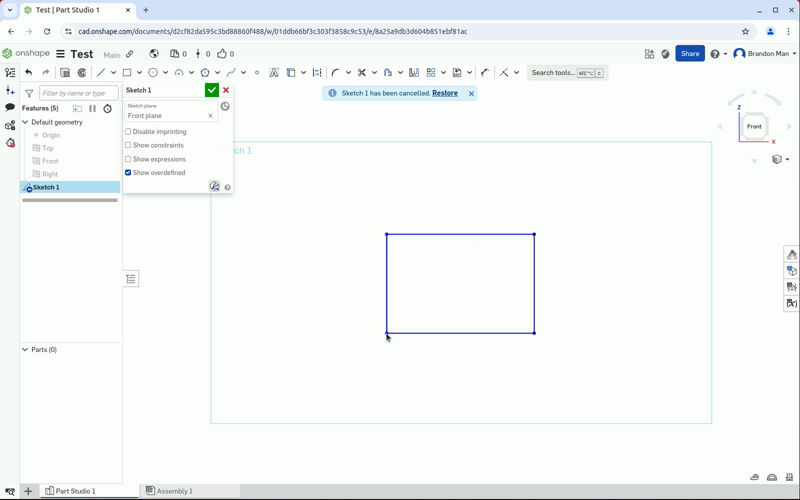
key_down(shift)
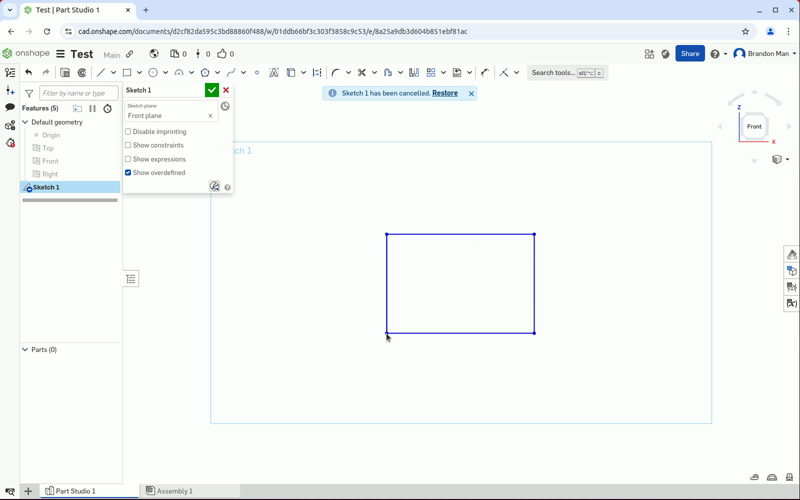
mouse_move(500, 255)
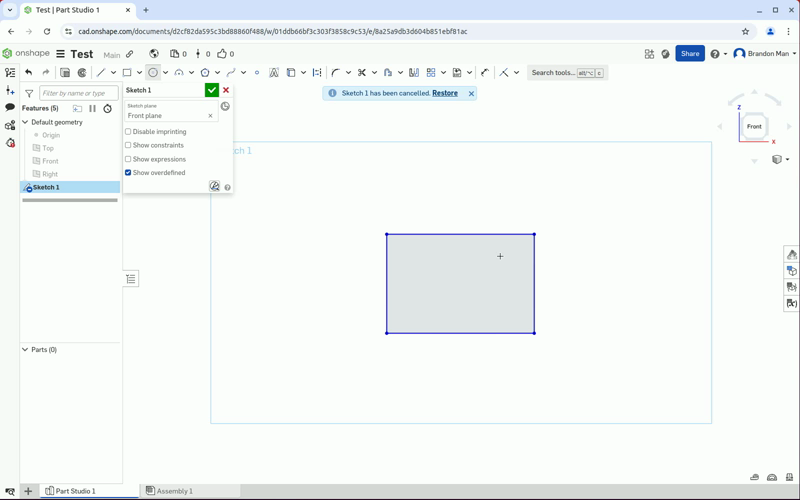
click(500, 255)
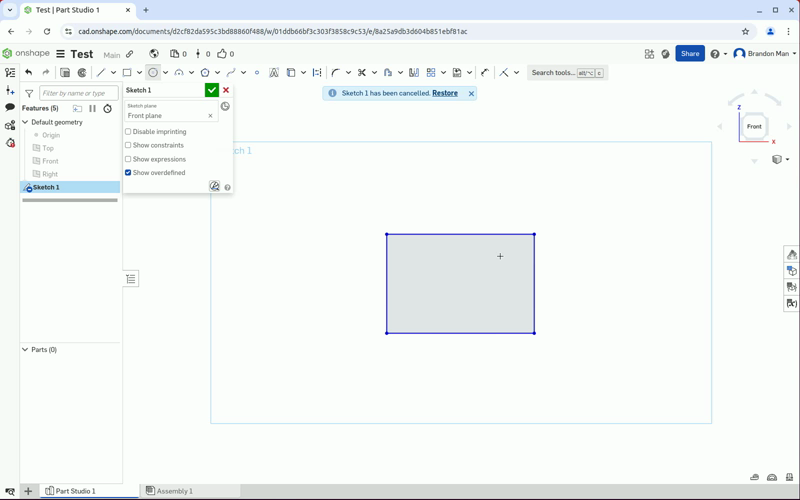
key_up(shift)
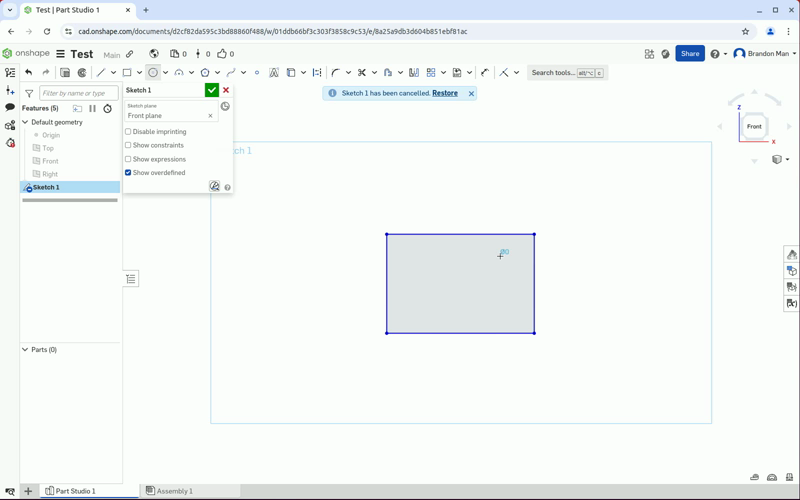
mouse_move(512, 255)
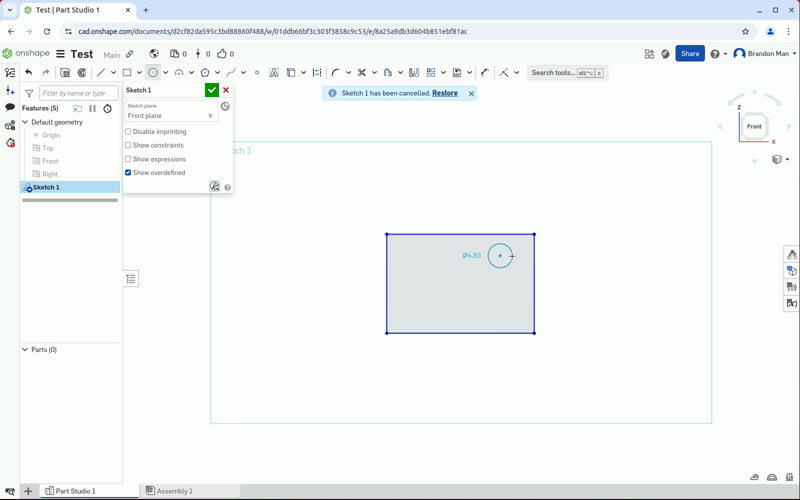
click(512, 255)
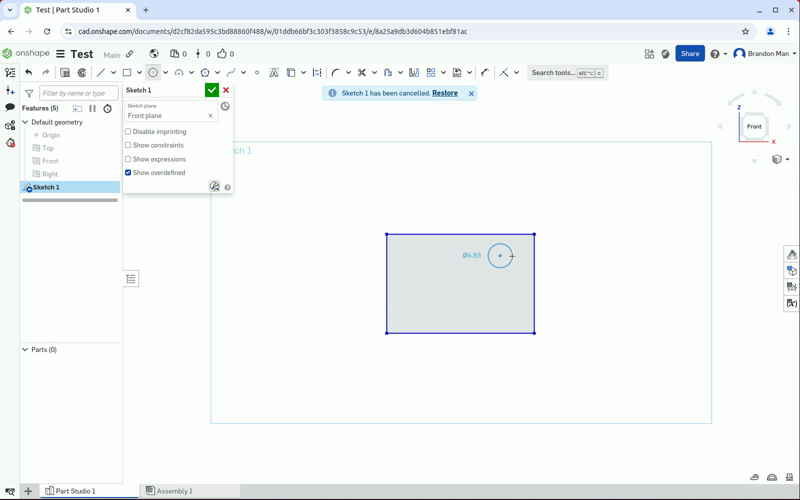
key(esc)
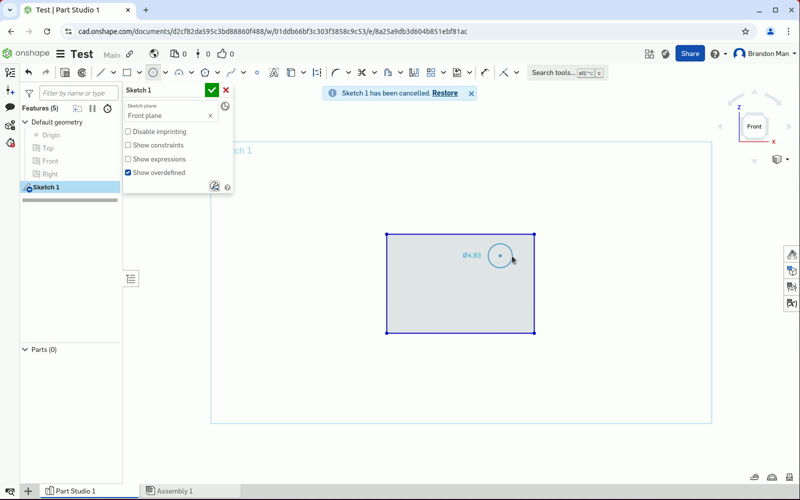
mouse_move(453, 313)
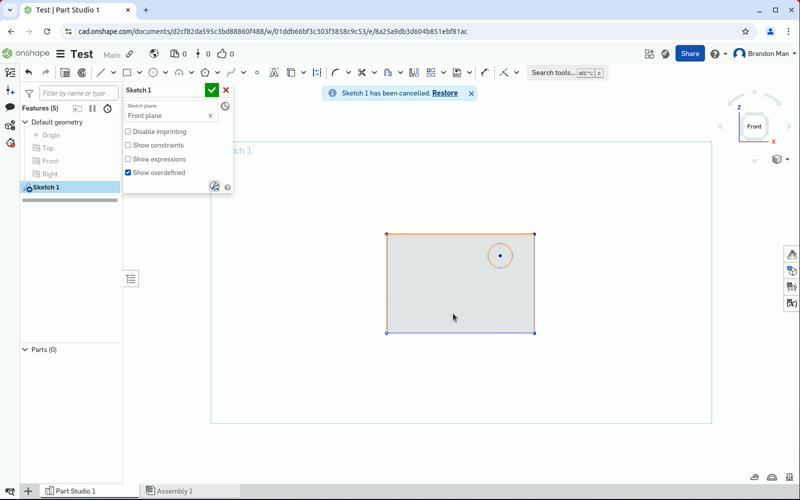
click(453, 313)
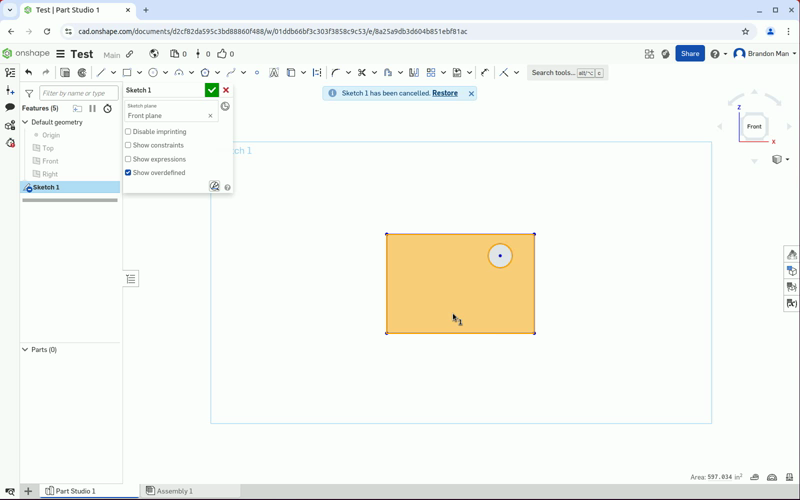
mouse_move(73, 352)
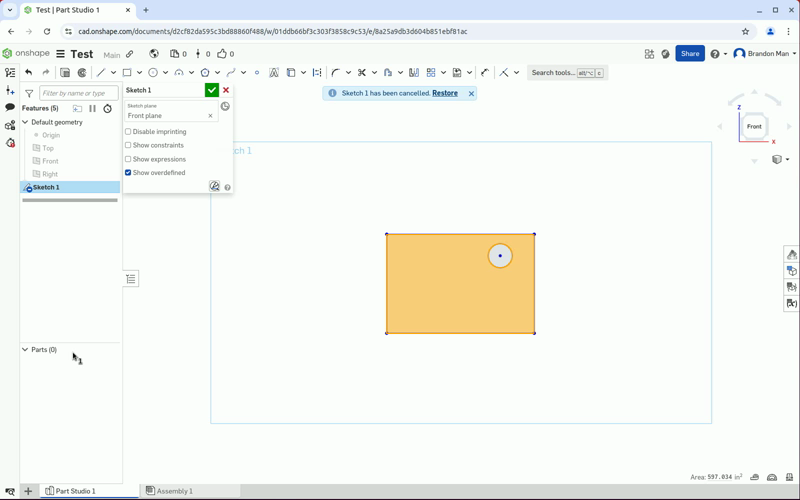
key(shift+y)
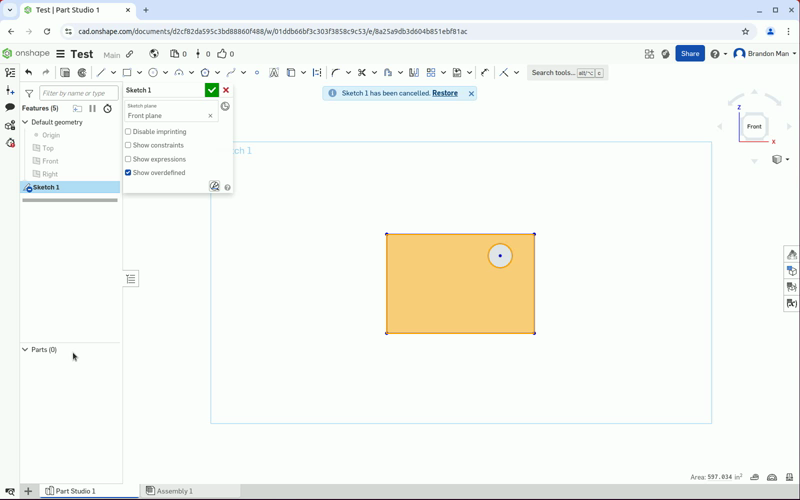
key(shift+e)
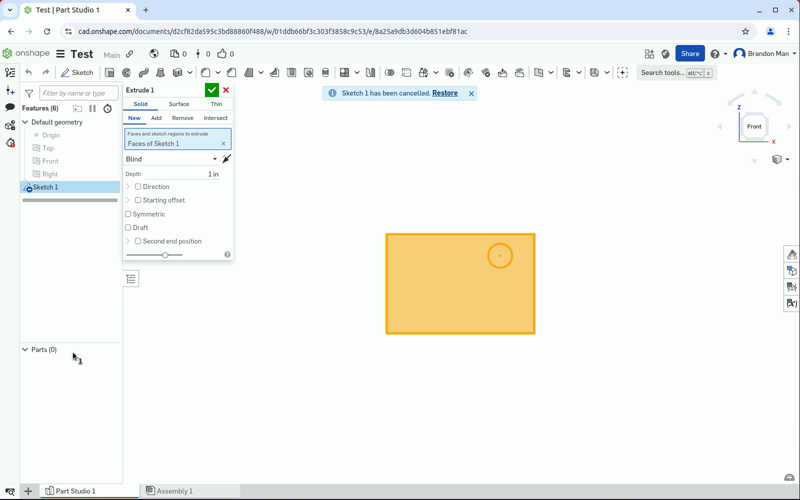
mouse_move(143, 106)
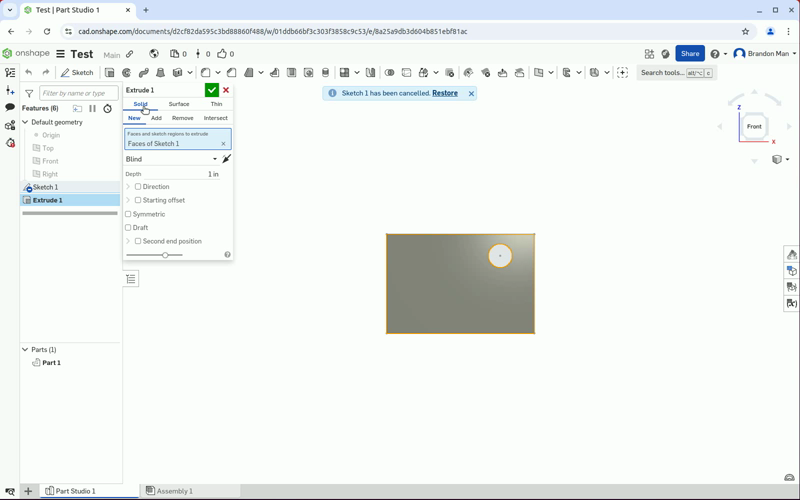
click(143, 106)
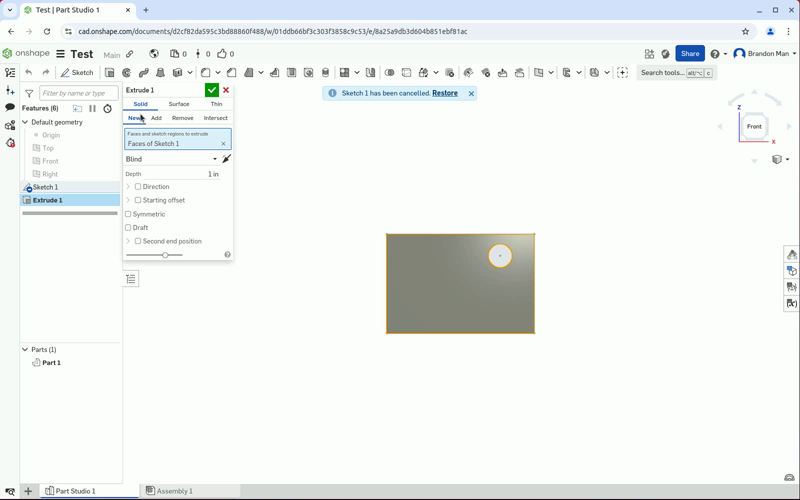
mouse_move(137, 120)
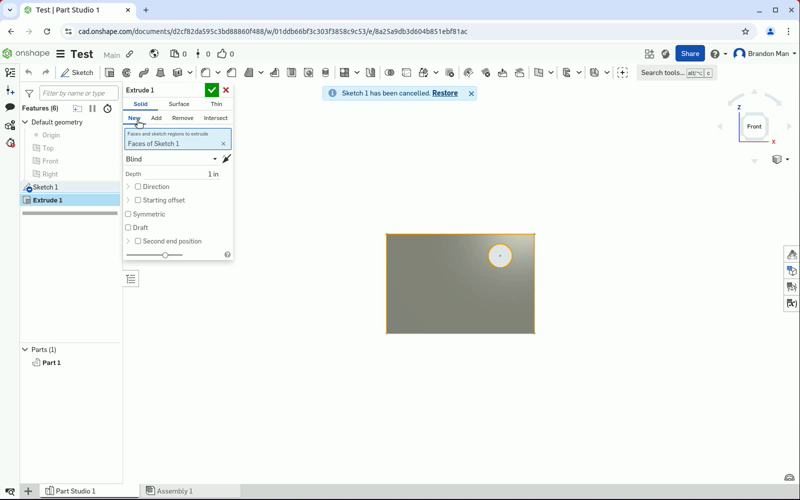
click(137, 120)
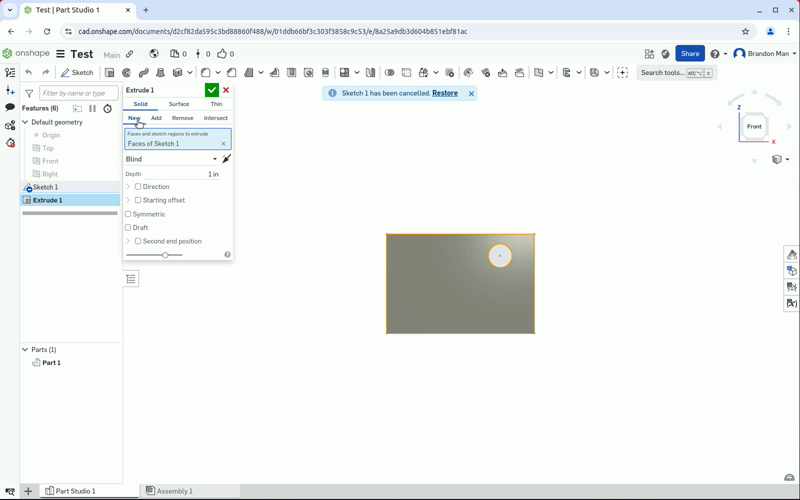
key(tab, 4)
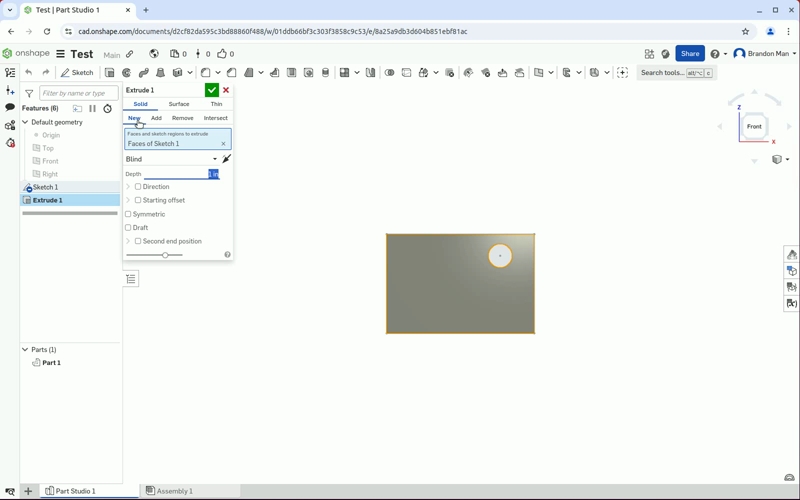
text(23.108)
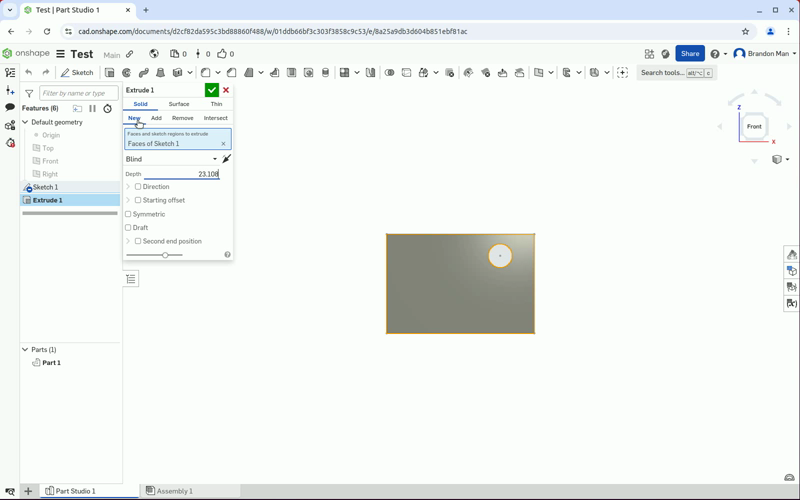
key(enter)
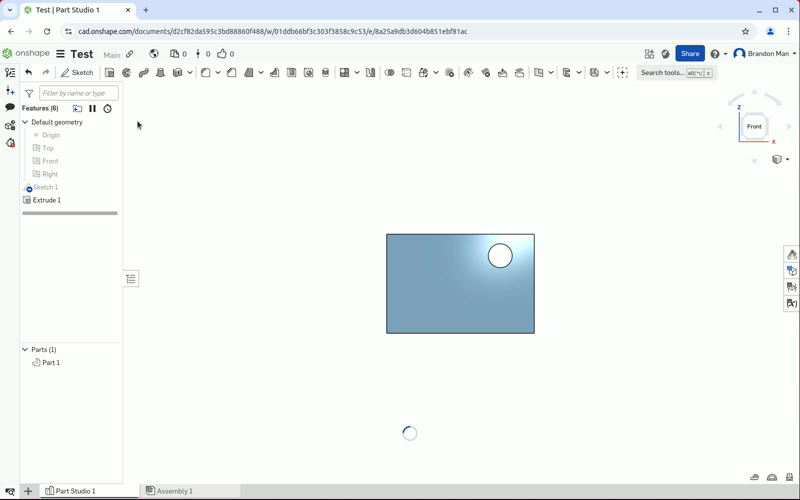
key(shift+h)
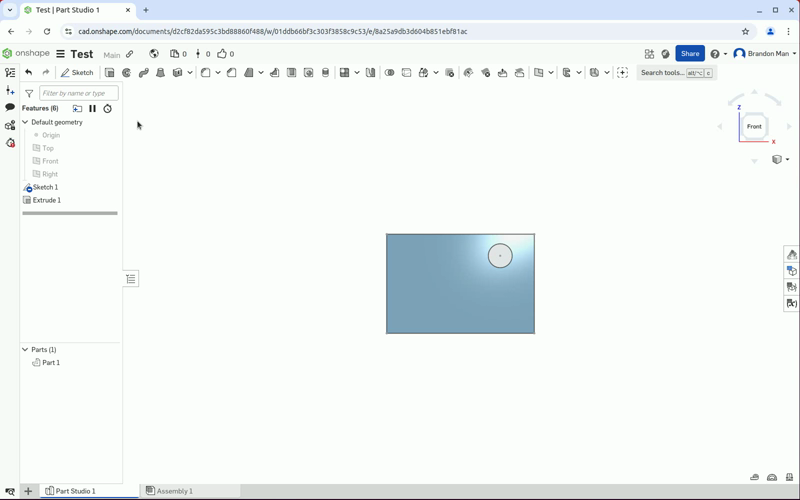
key(shift+h)
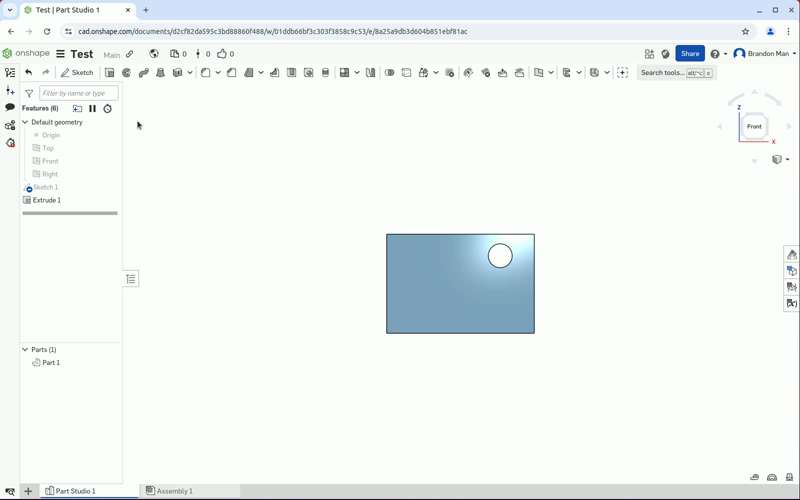
mouse_move(73, 189)
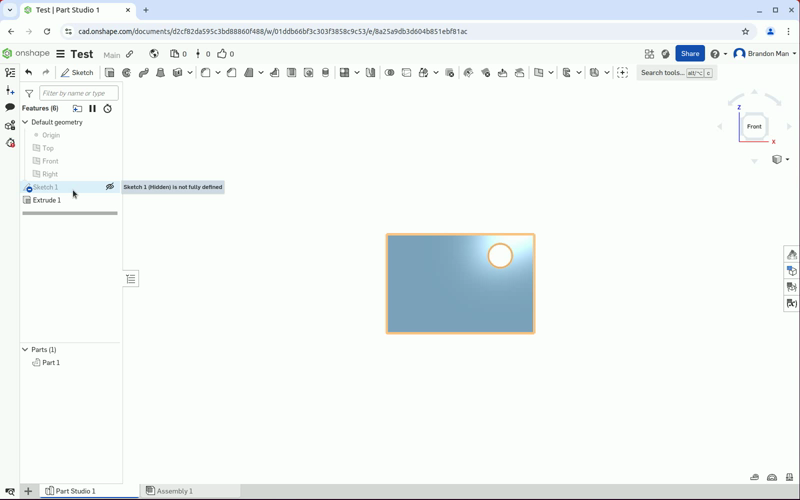
click(73, 189)
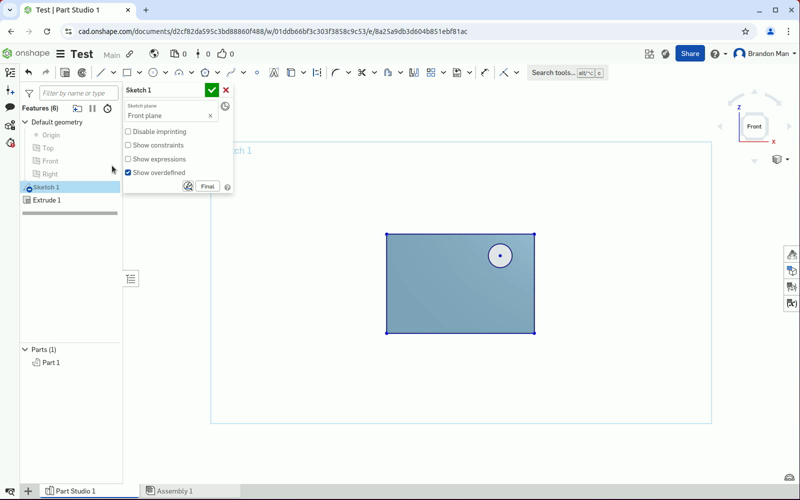
mouse_move(229, 92)
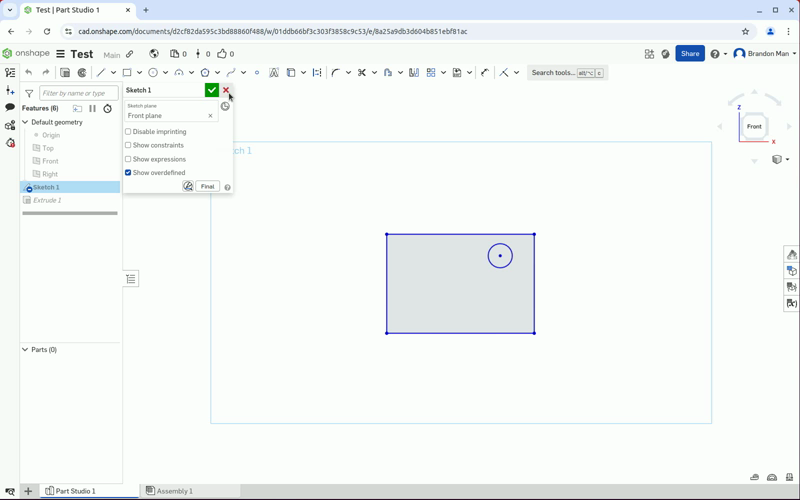
click(229, 92)
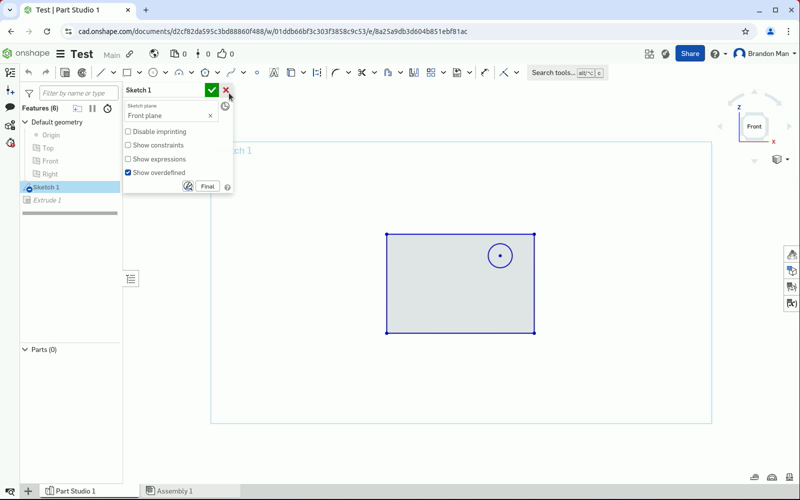
key(shift+s)
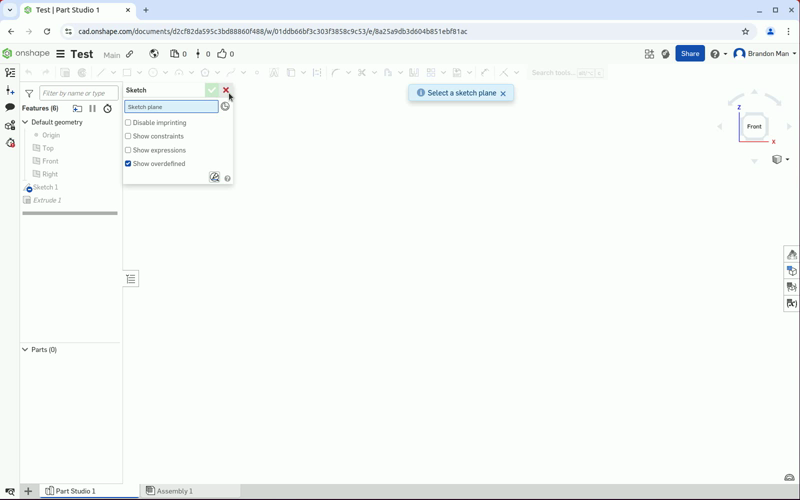
mouse_move(73, 163)
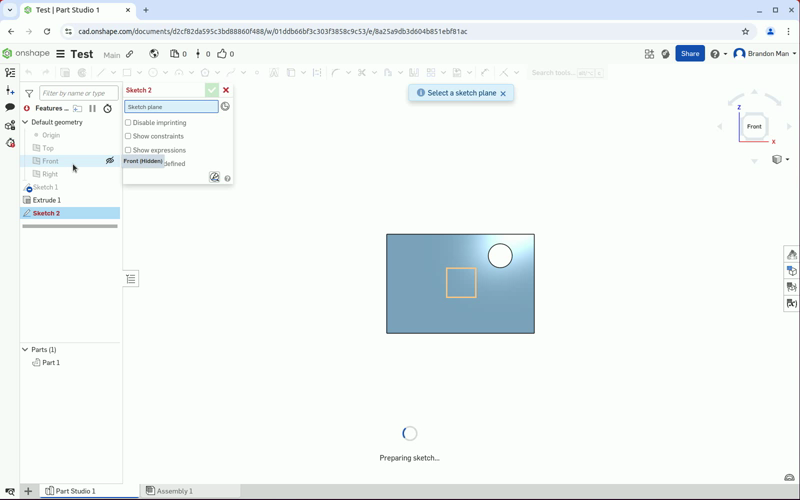
click(73, 163)
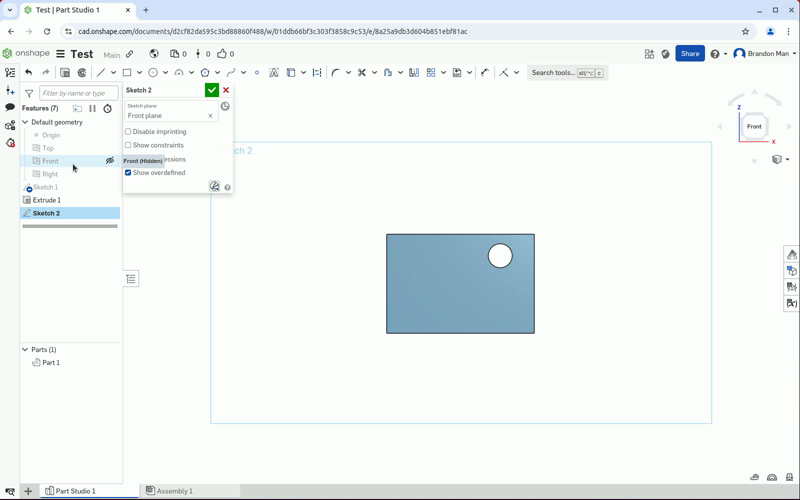
mouse_move(73, 352)
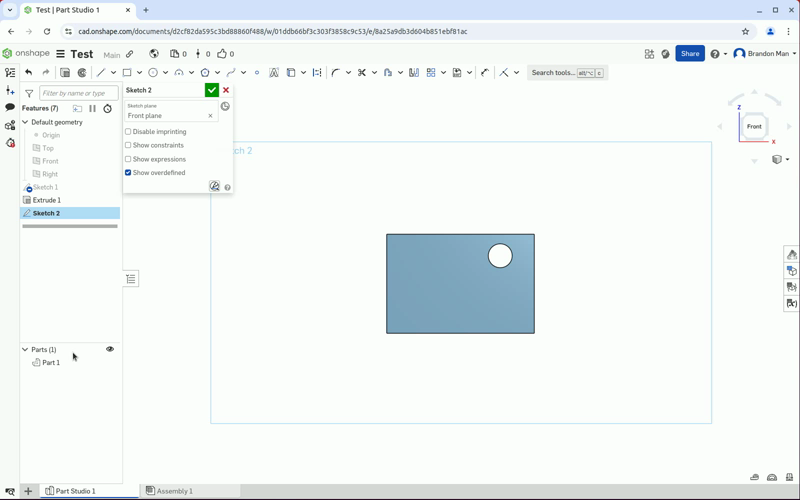
key(y)
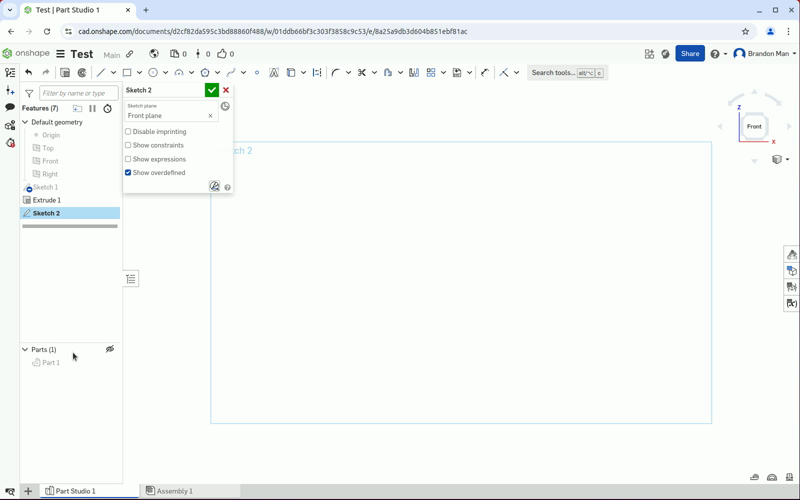
key(c)
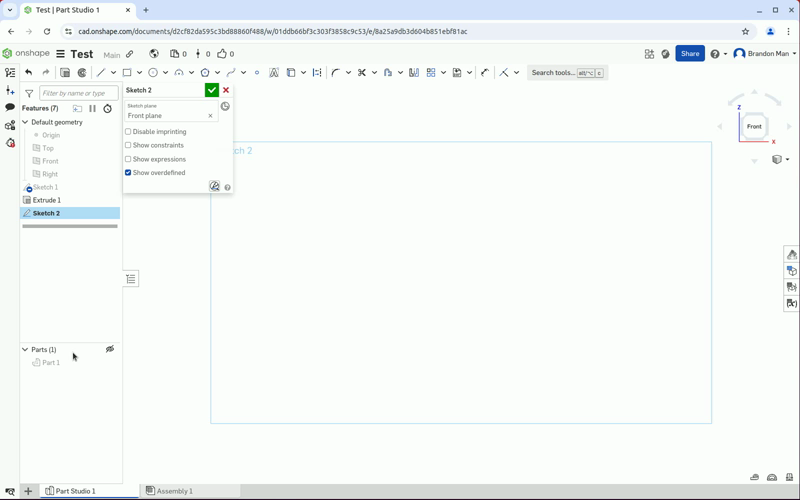
key_down(shift)
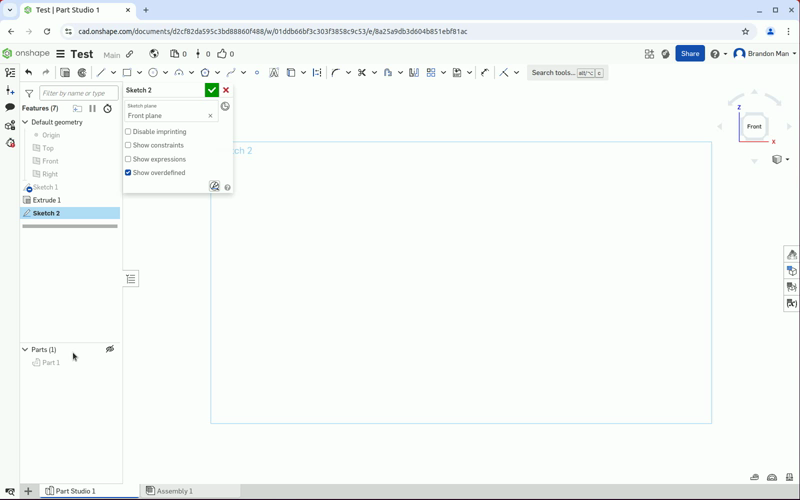
mouse_move(500, 254)
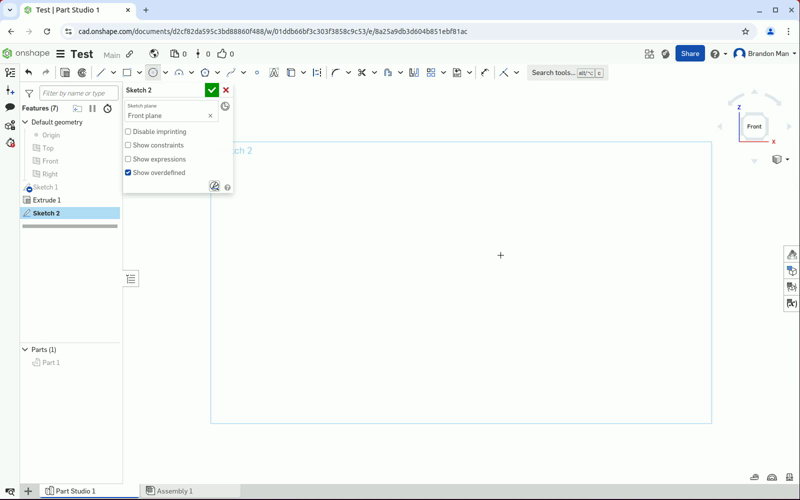
click(500, 254)
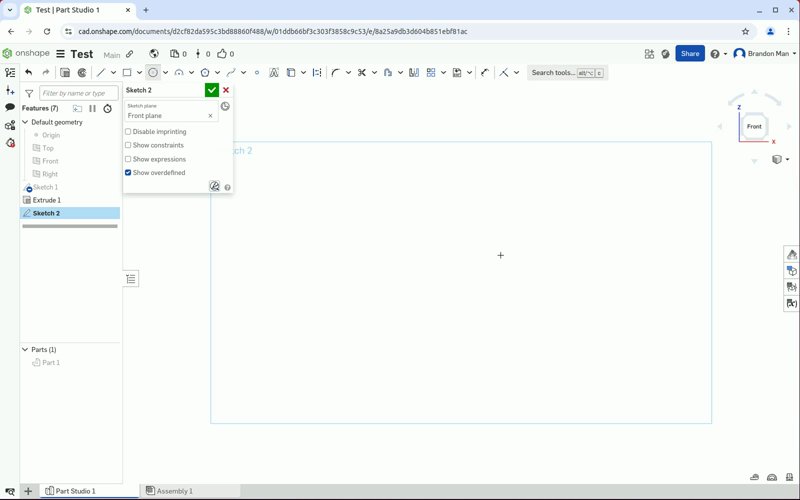
key_up(shift)
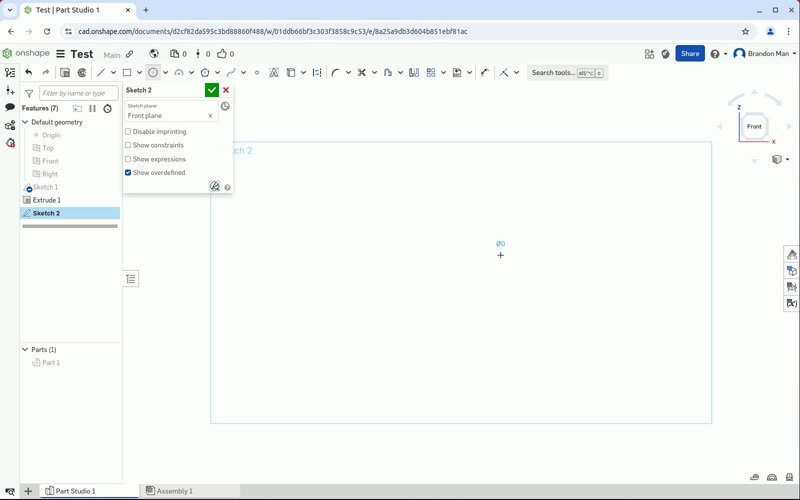
mouse_move(513, 254)
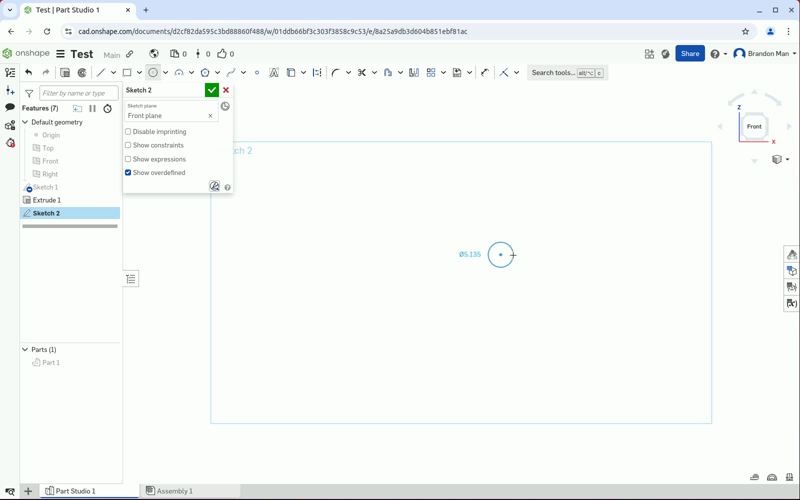
click(513, 254)
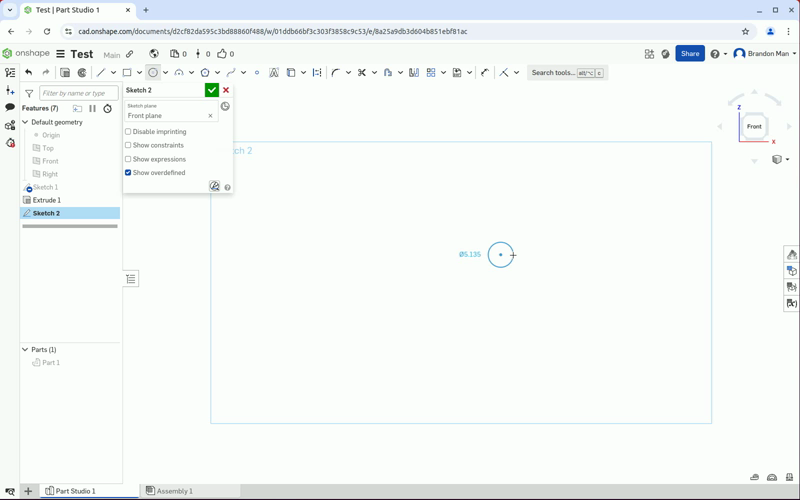
key(esc)
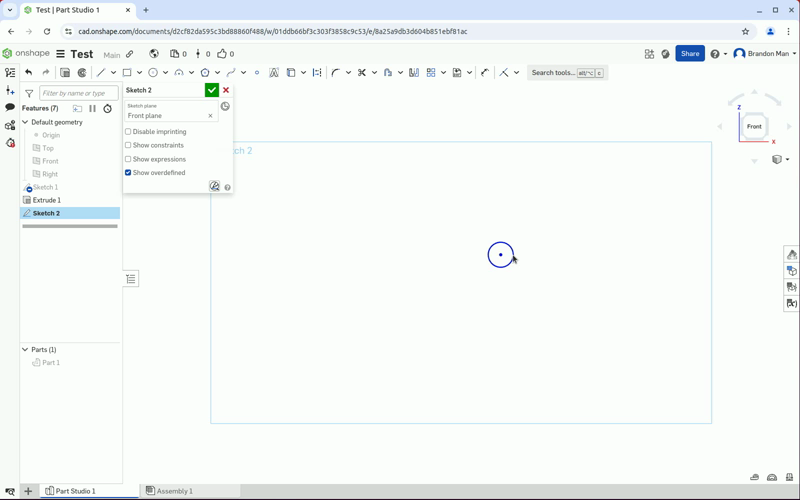
mouse_move(507, 246)
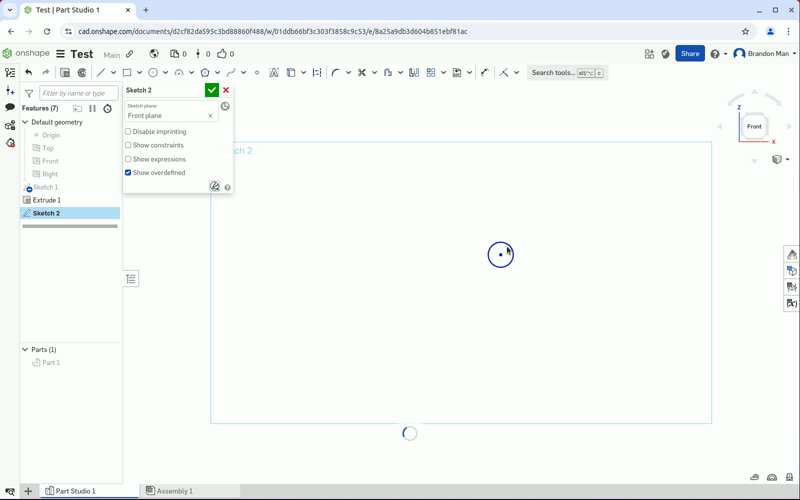
scroll(6)
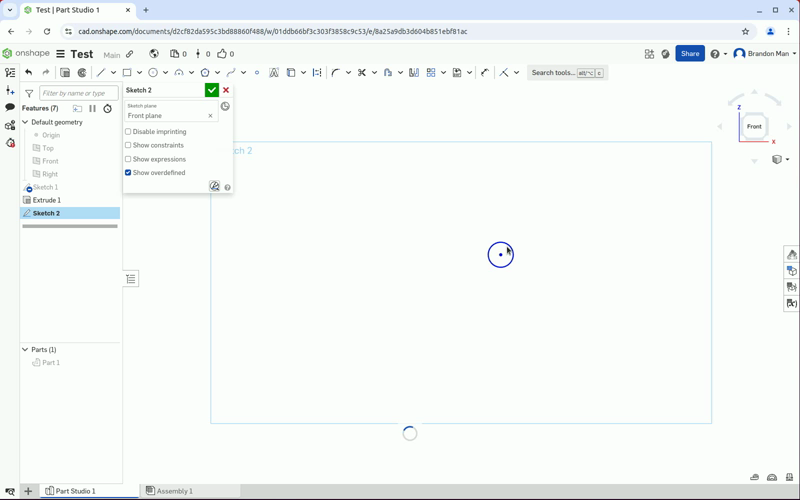
scroll(6)
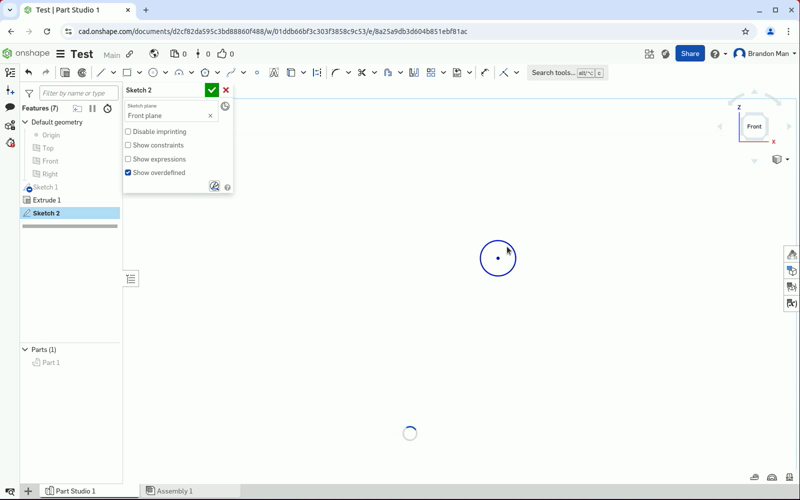
scroll(6)
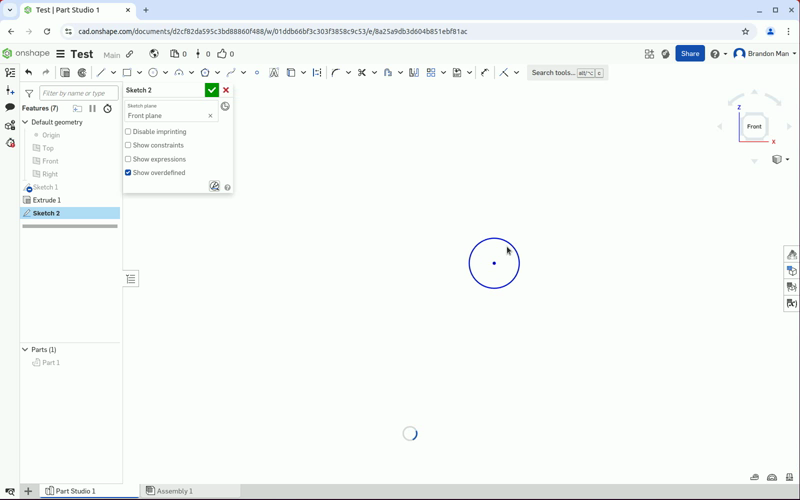
scroll(6)
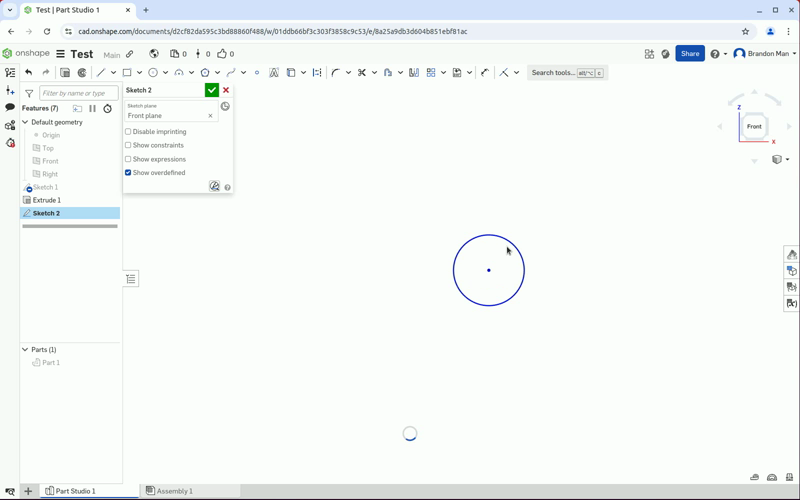
scroll(6)
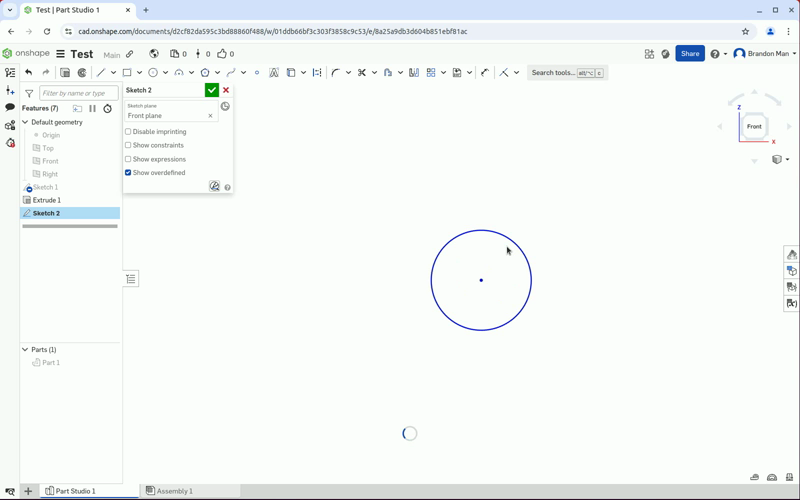
scroll(6)
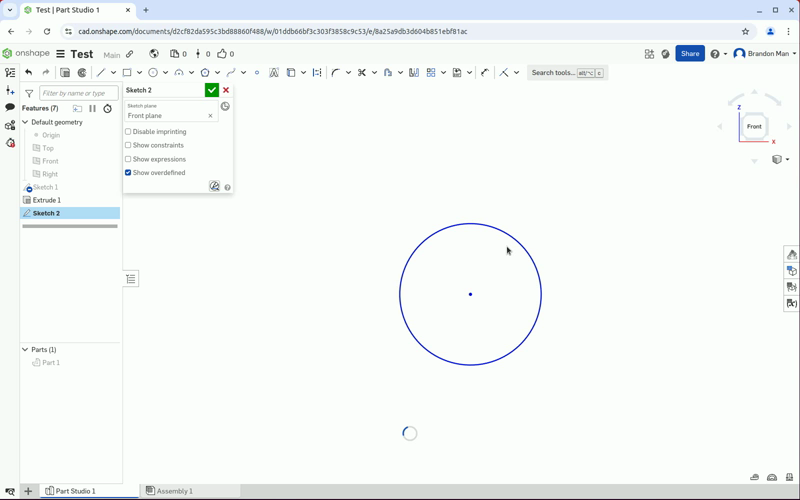
scroll(6)
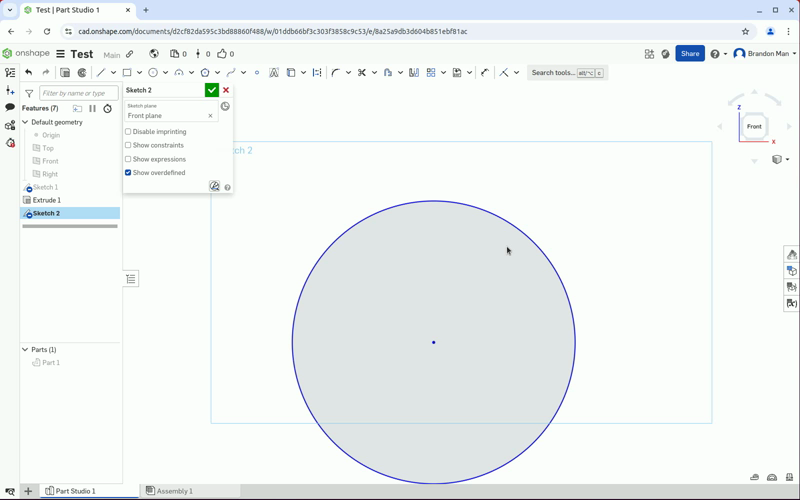
click(507, 246)
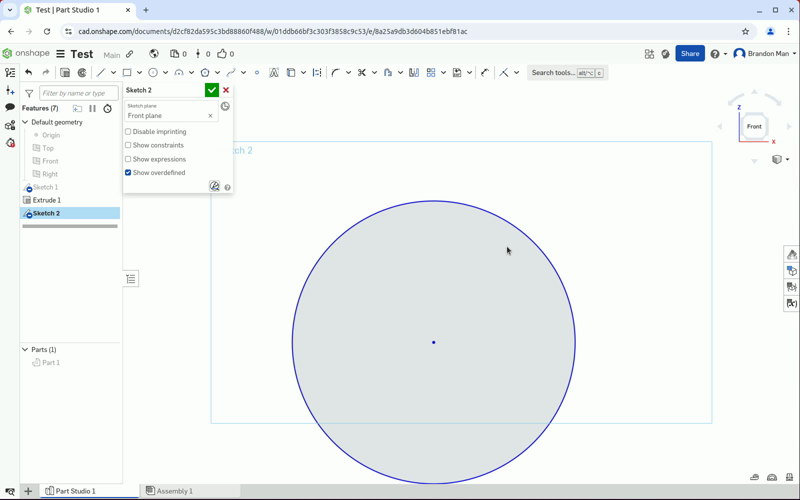
scroll(-6)
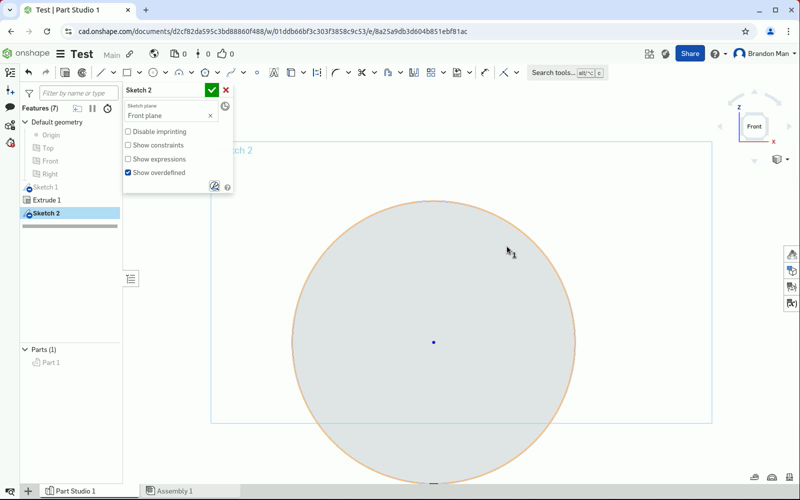
scroll(-6)
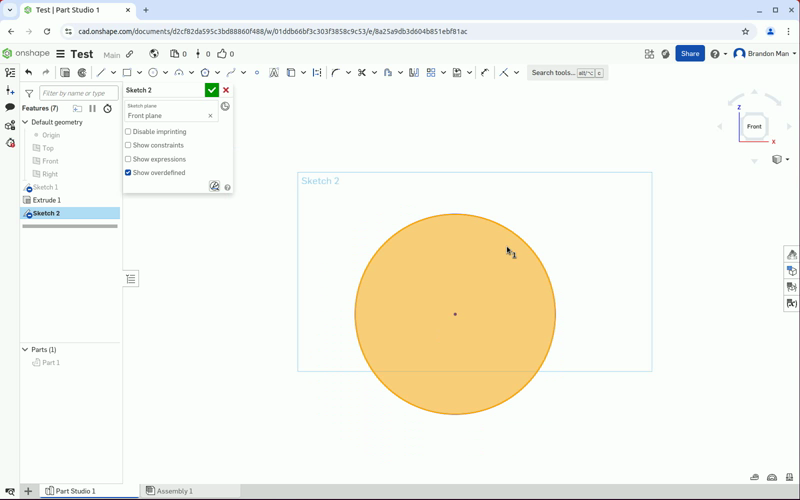
scroll(-6)
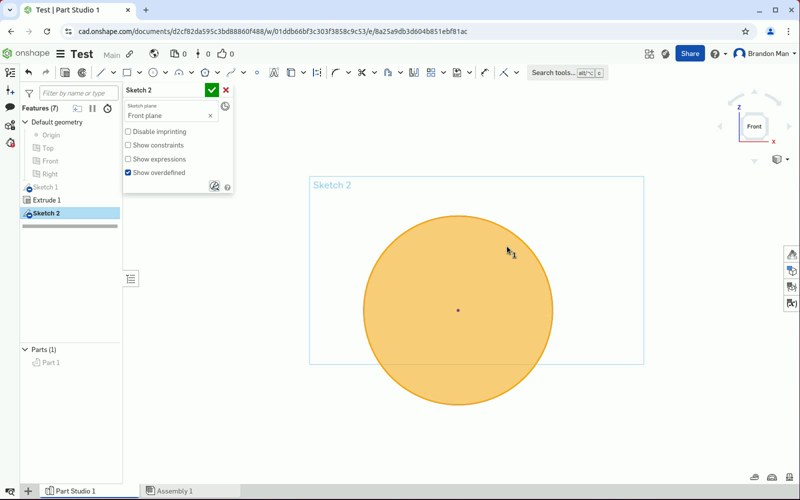
scroll(-6)
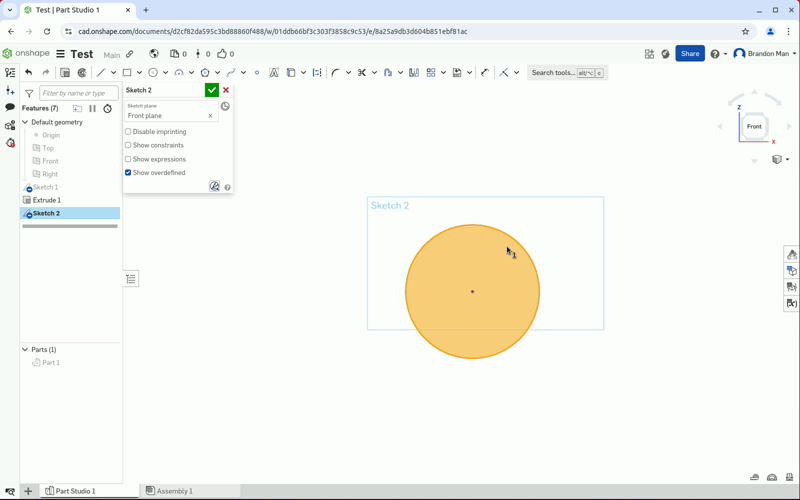
scroll(-6)
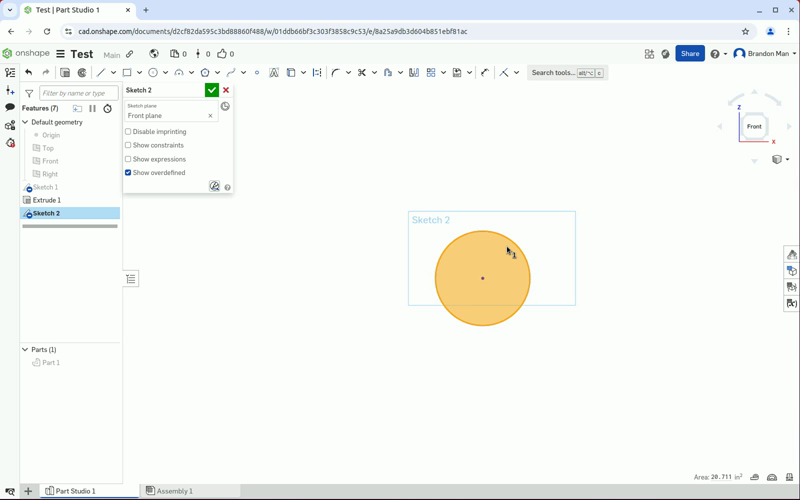
scroll(-6)
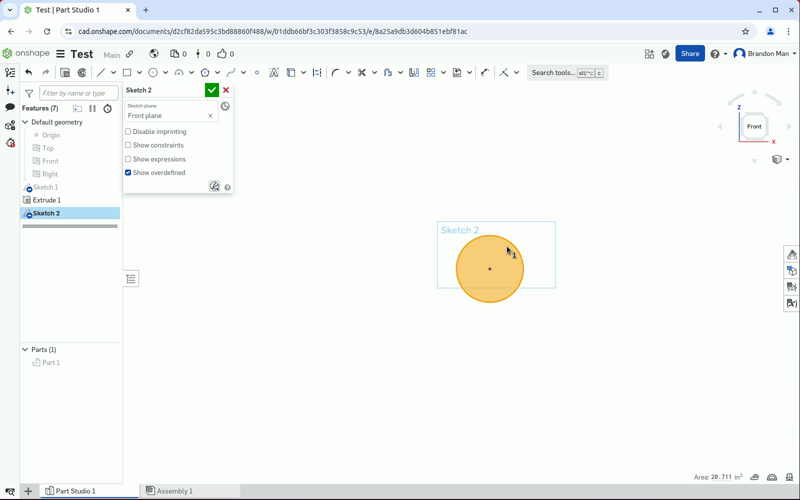
scroll(-6)
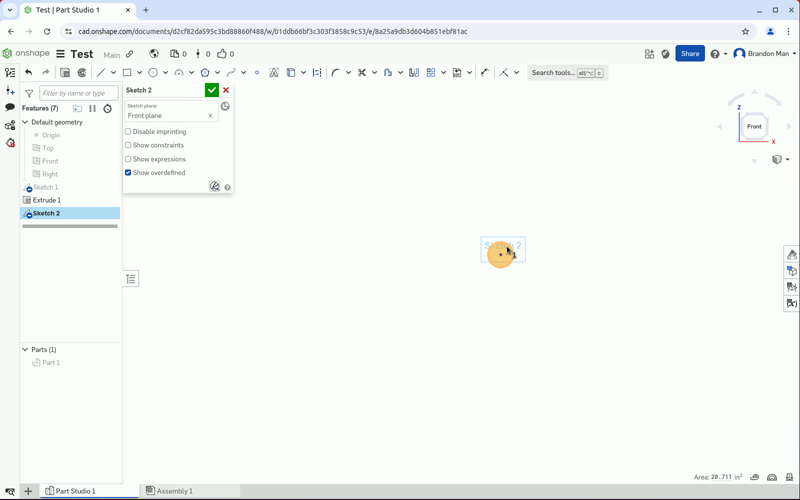
mouse_move(73, 352)
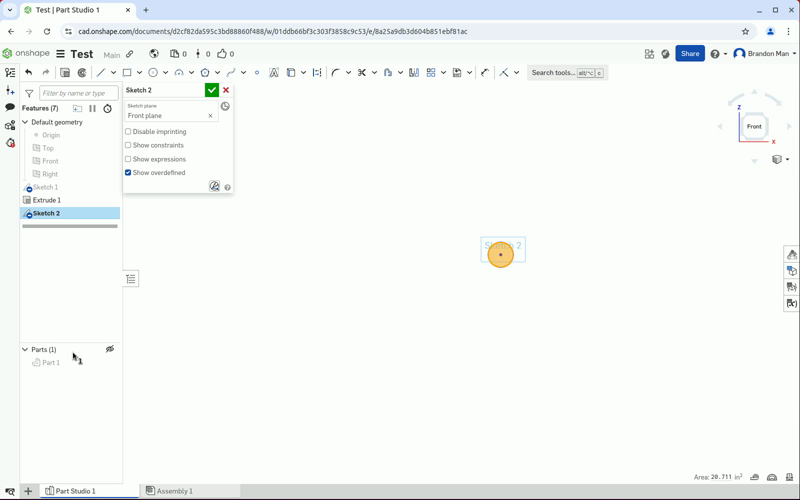
key(shift+y)
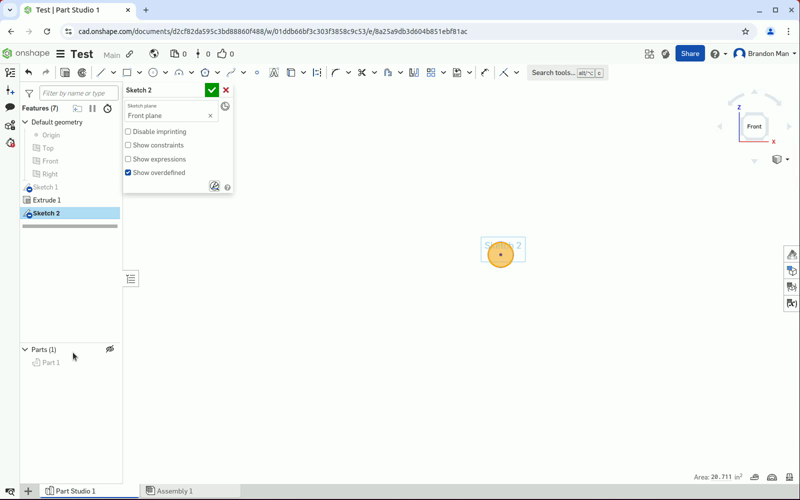
key(shift+e)
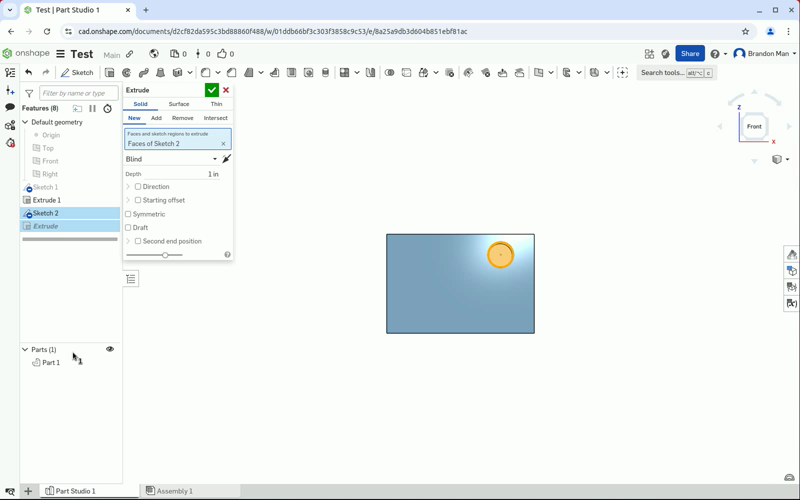
mouse_move(143, 106)
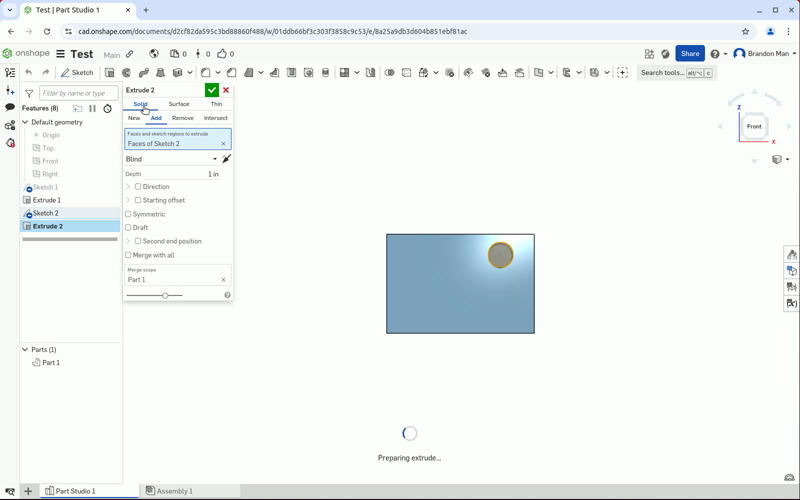
click(143, 106)
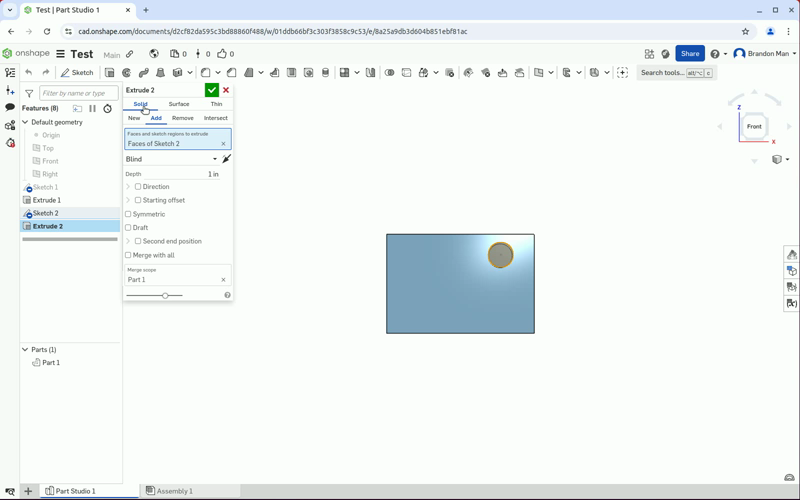
mouse_move(219, 120)
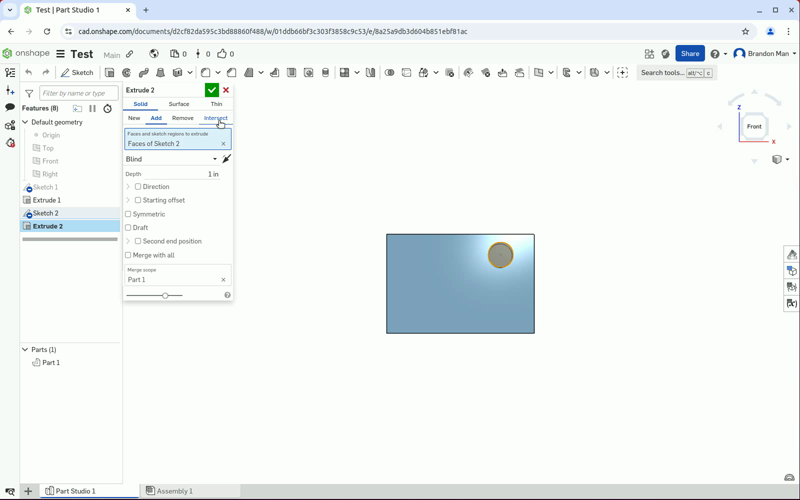
click(219, 120)
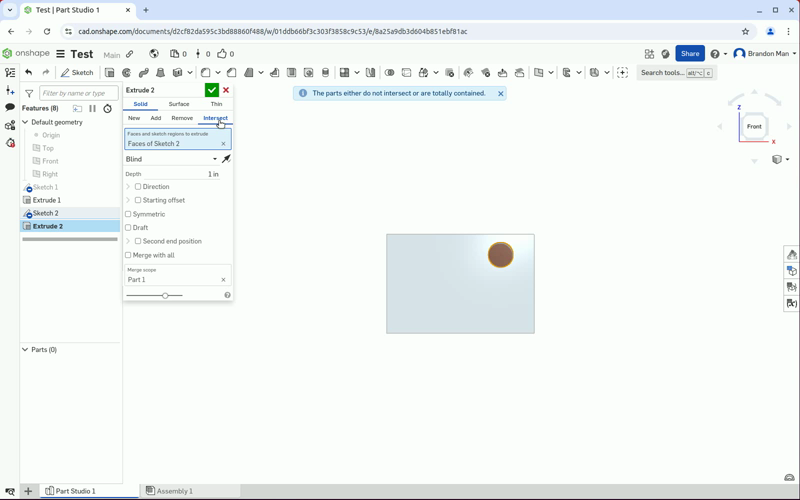
key(tab, 4)
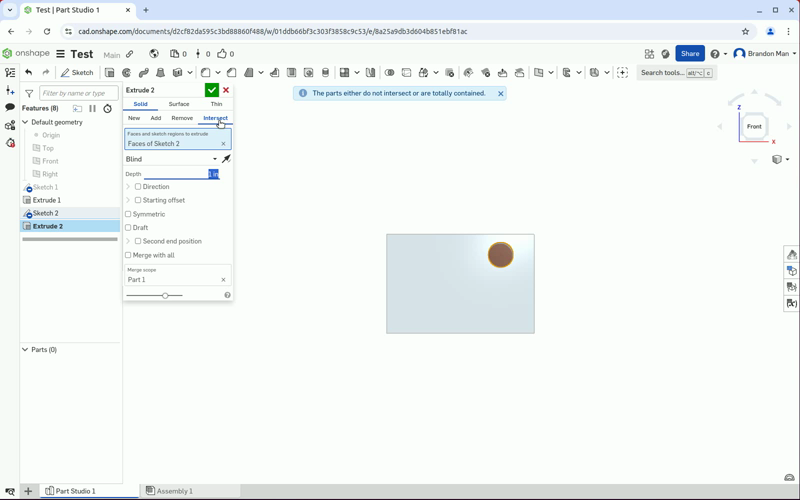
text(6.74)
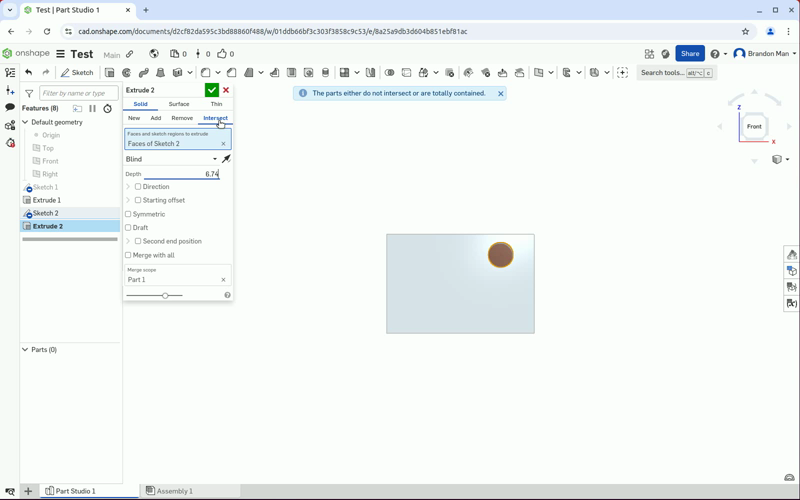
key(enter)
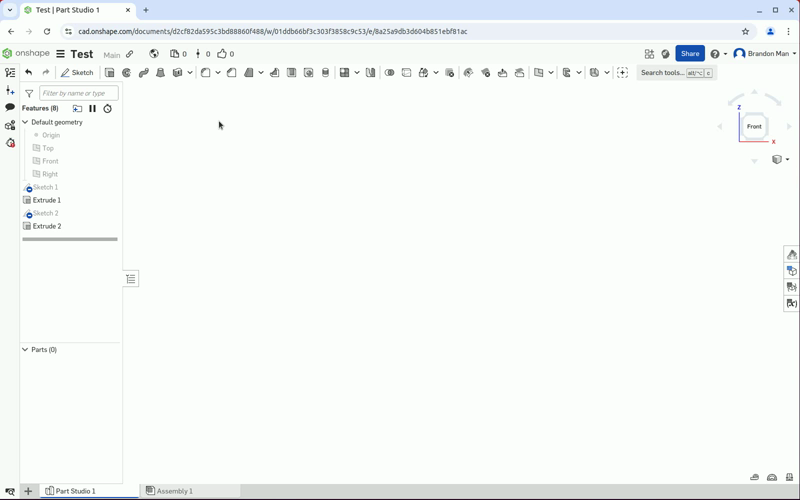
key(shift+h)
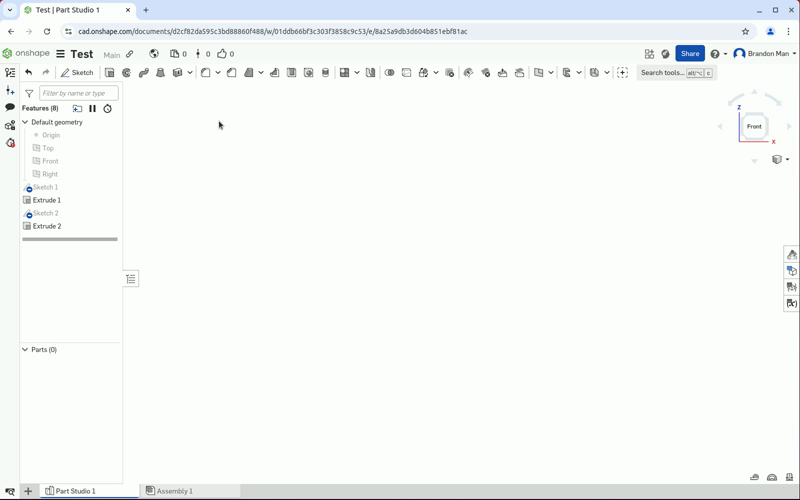
key(shift+h)
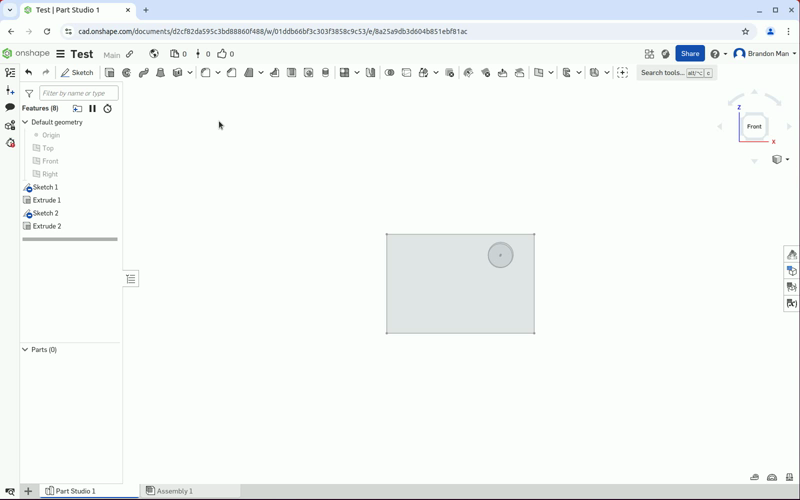
key(shift+7)
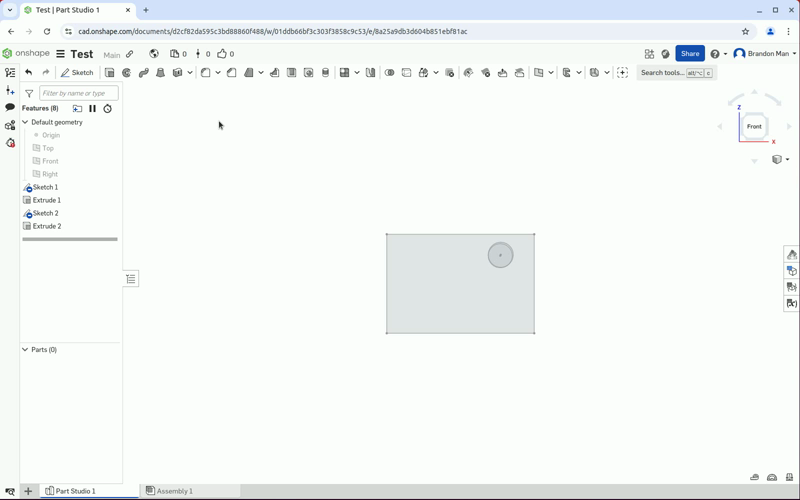
key(left, 2)
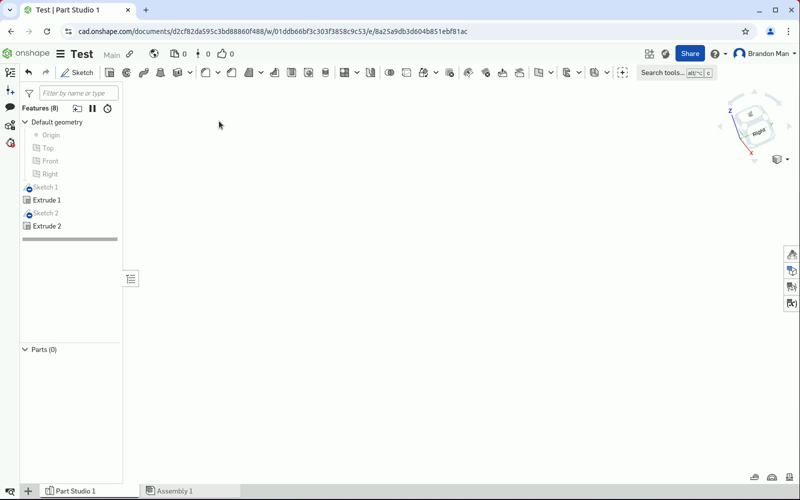
key(down, 2)
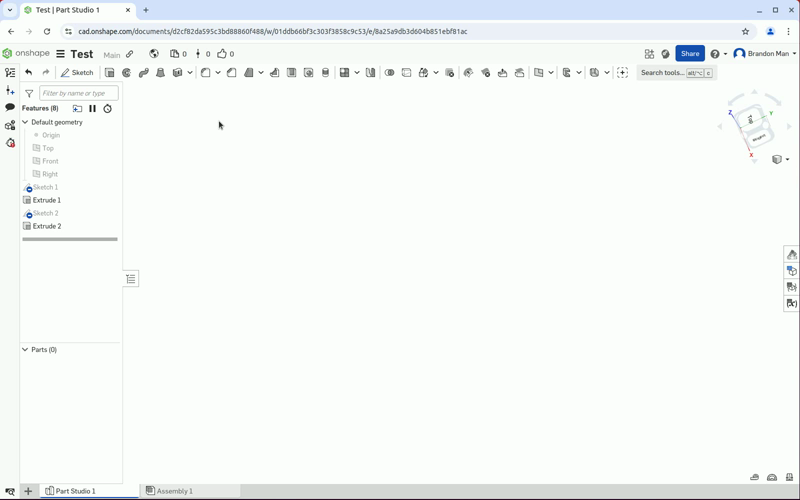
key(up, 2)
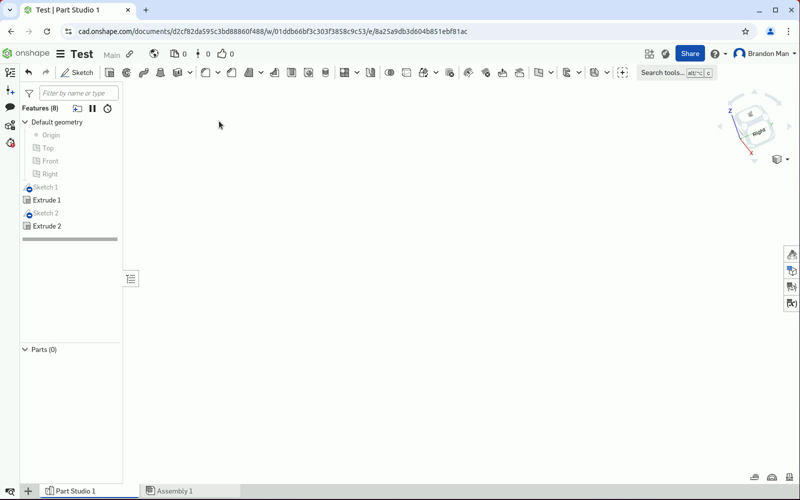
key(right, 2)
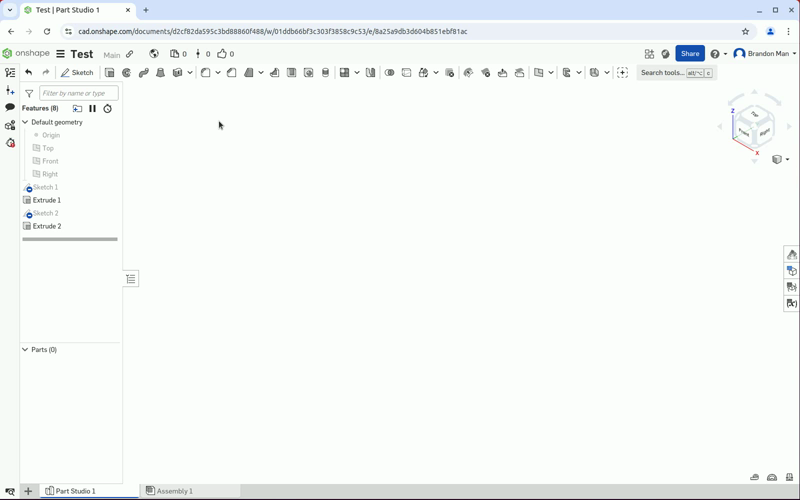
mouse_move(73, 189)
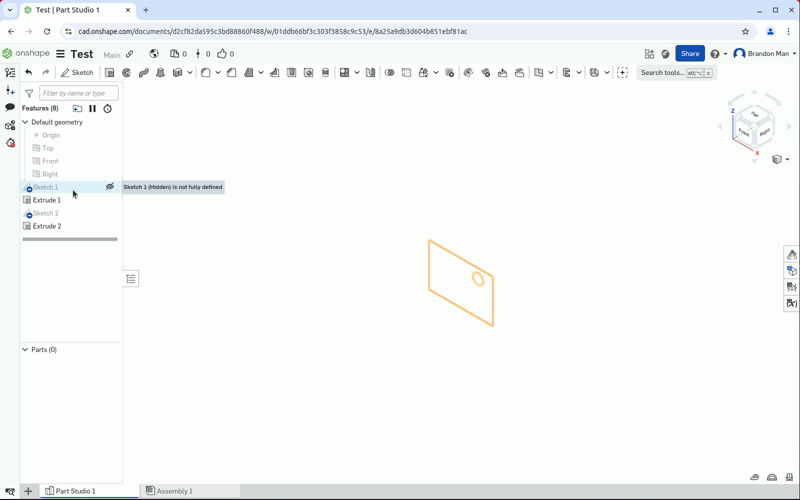
click(73, 189)